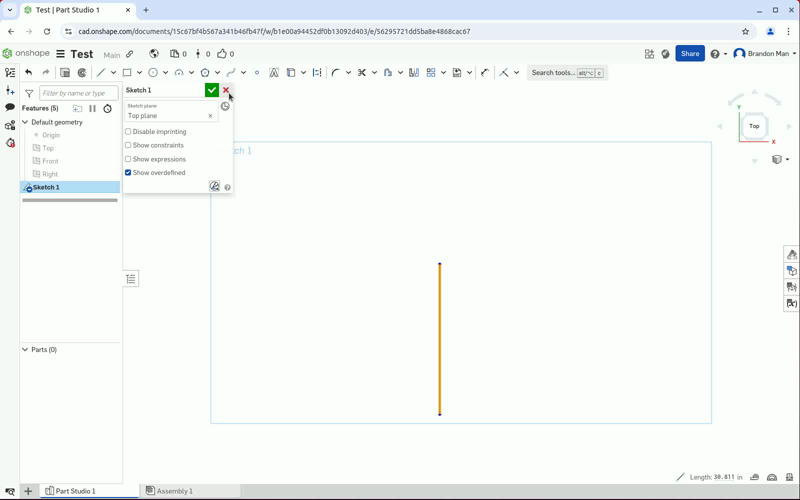
key(shift+h)
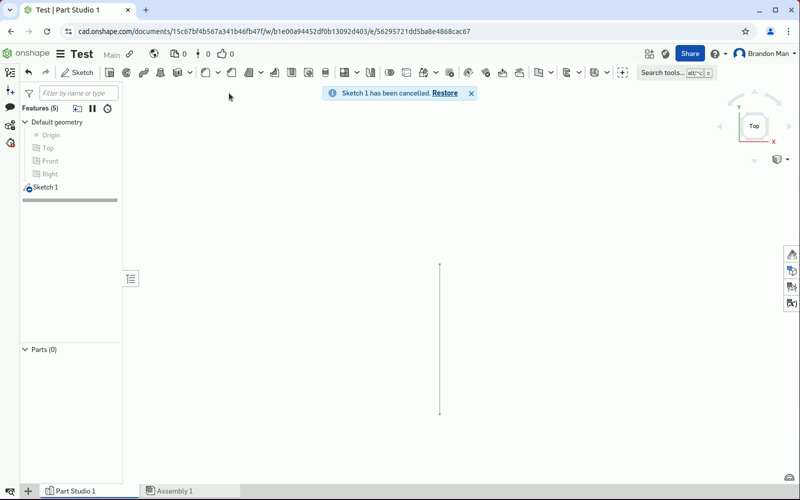
mouse_move(73, 352)
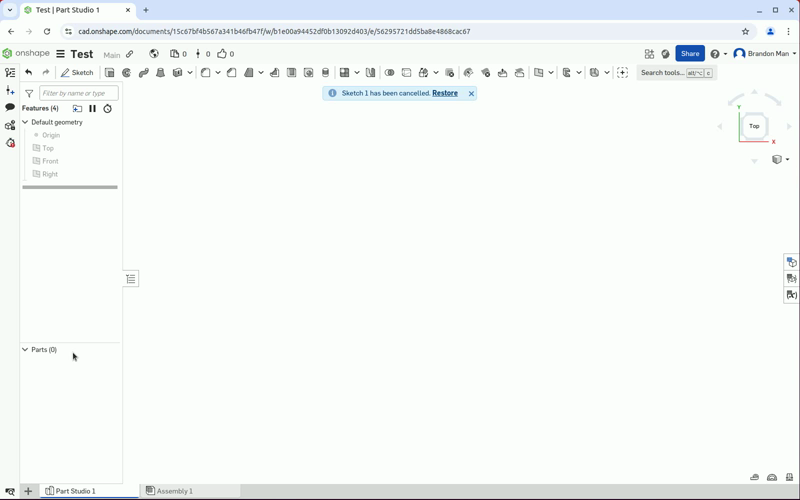
key(y)
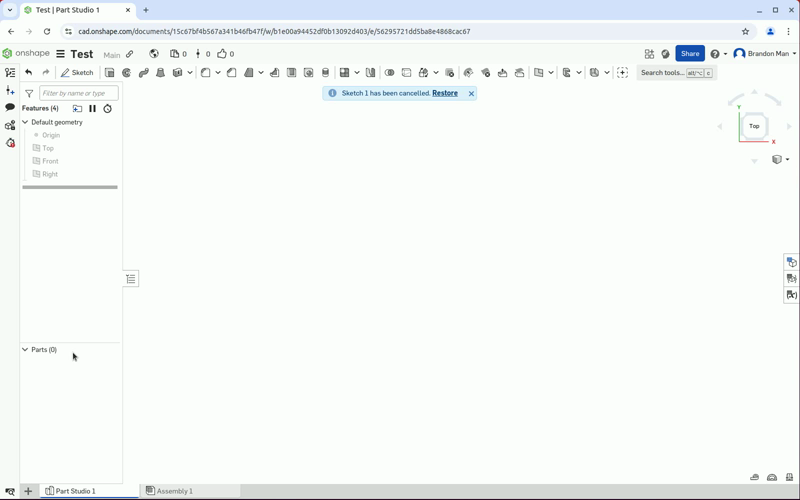
key(shift+p)
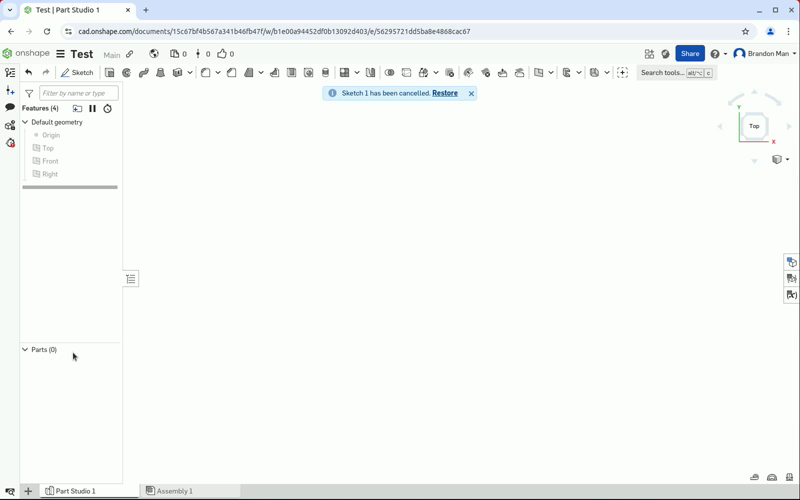
key(space)
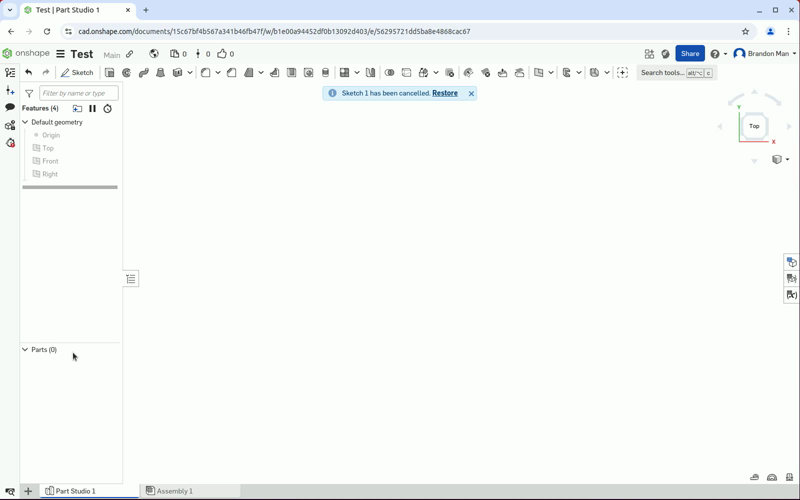
key_down(shift)
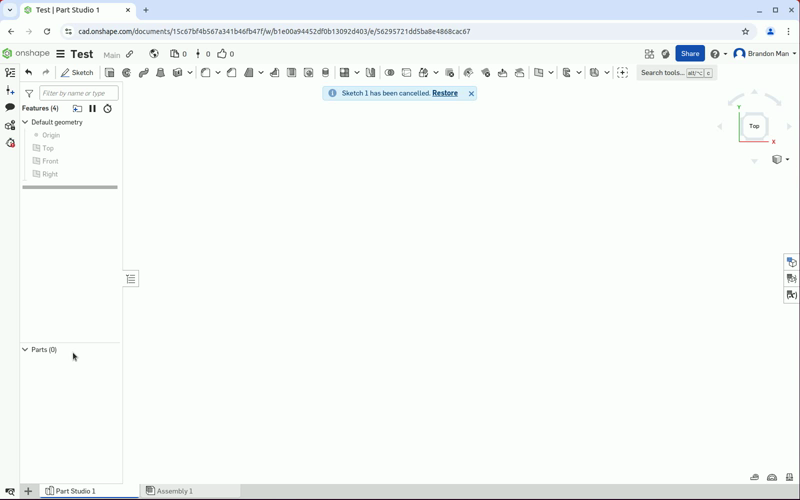
key(up)
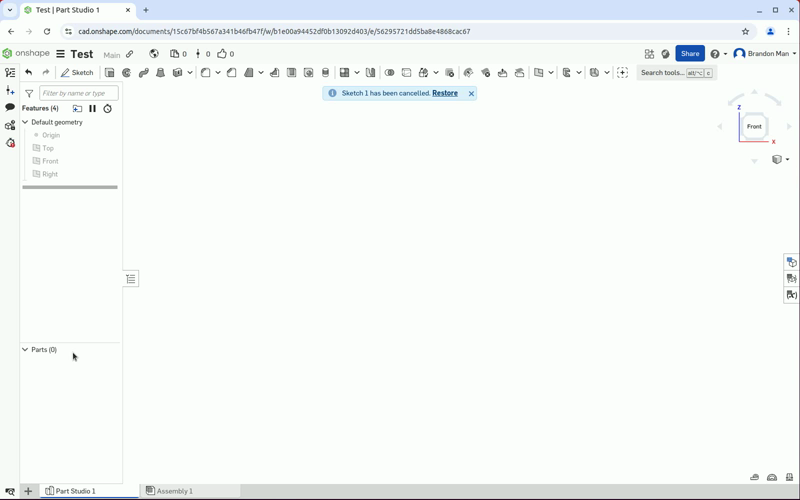
key_up(shift)
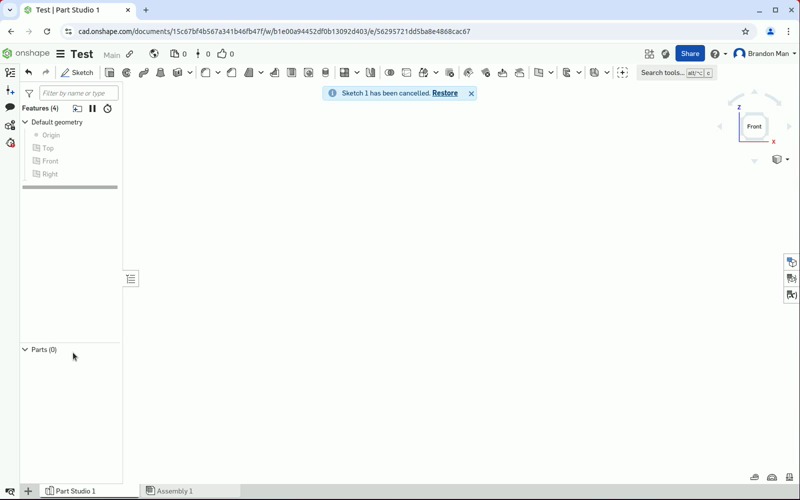
mouse_move(73, 352)
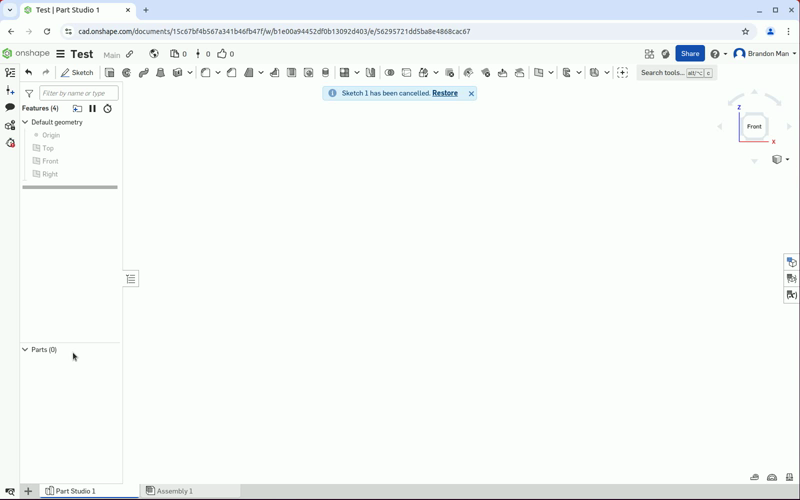
key(shift+y)
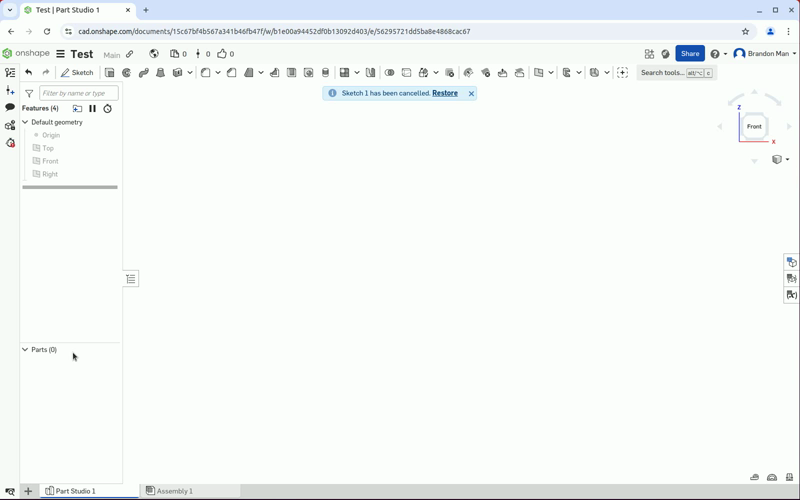
key(shift+s)
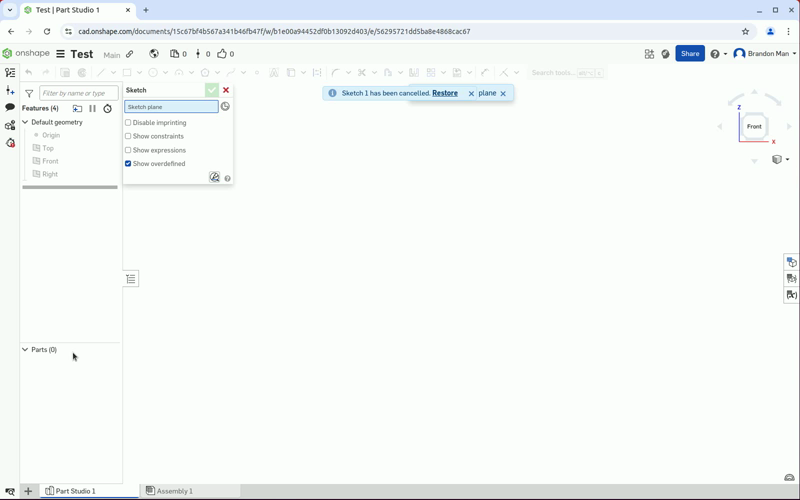
mouse_move(73, 163)
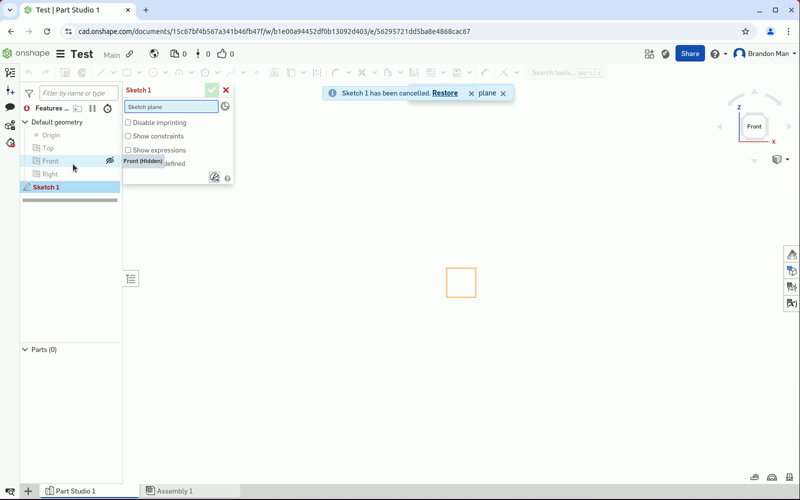
click(73, 163)
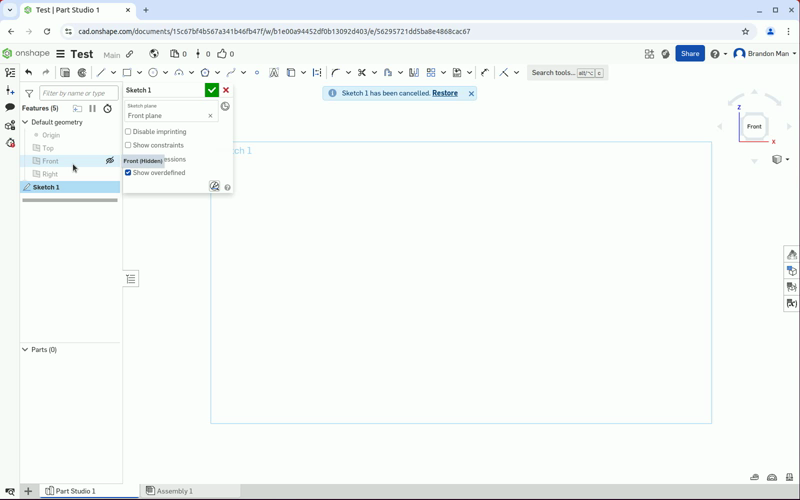
mouse_move(73, 352)
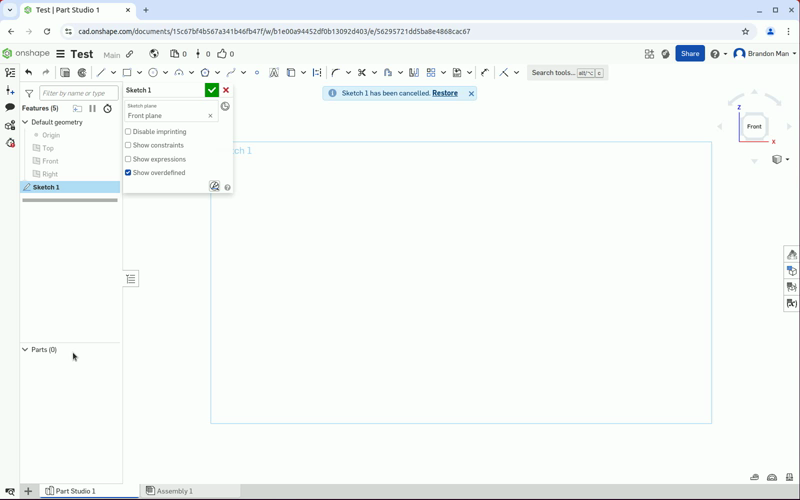
key(y)
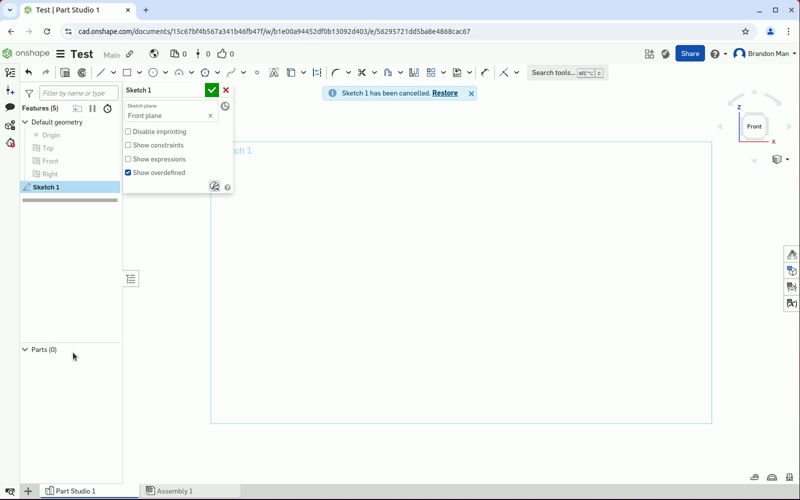
key(c)
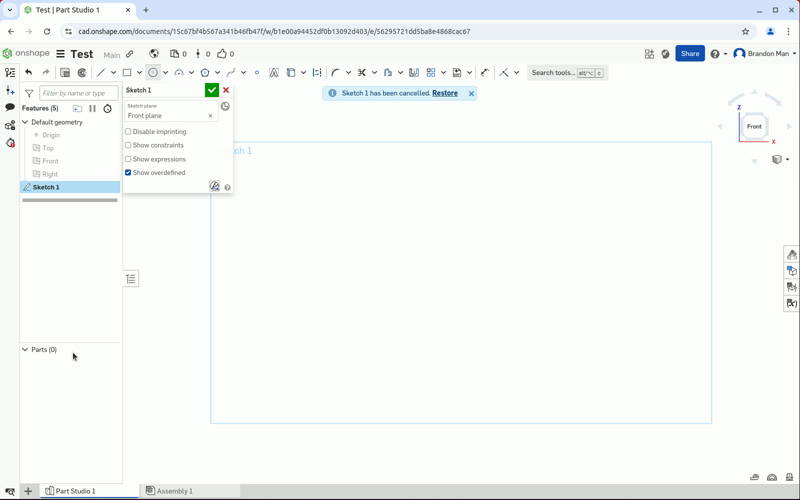
key_down(shift)
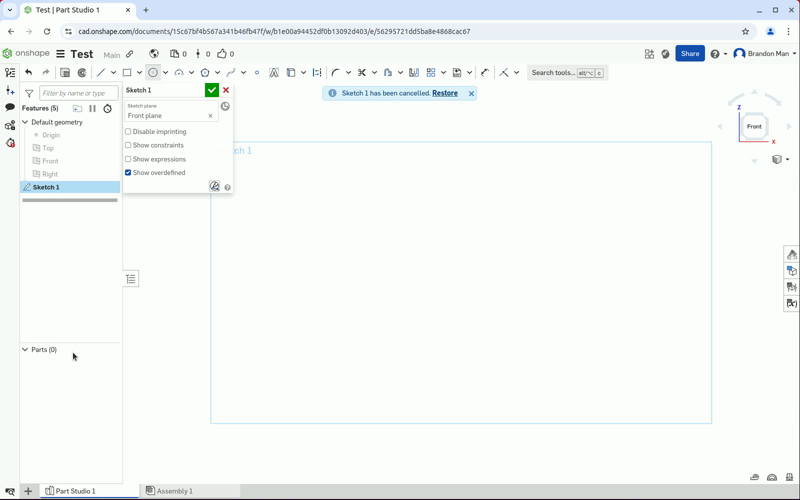
mouse_move(461, 282)
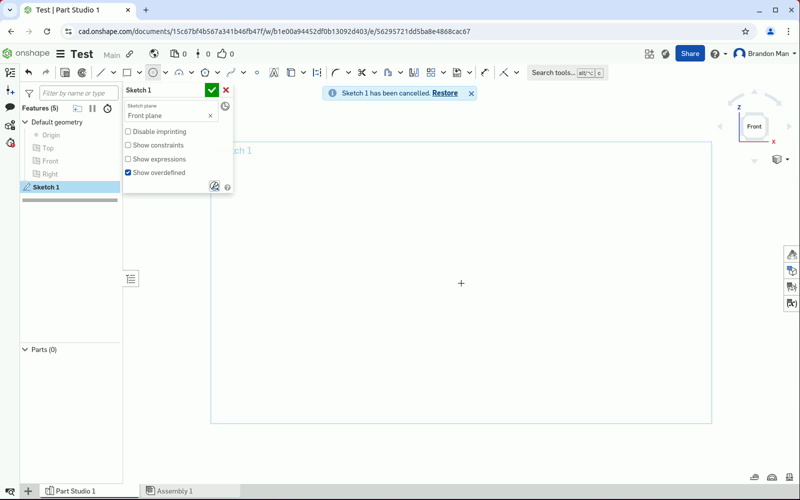
click(461, 282)
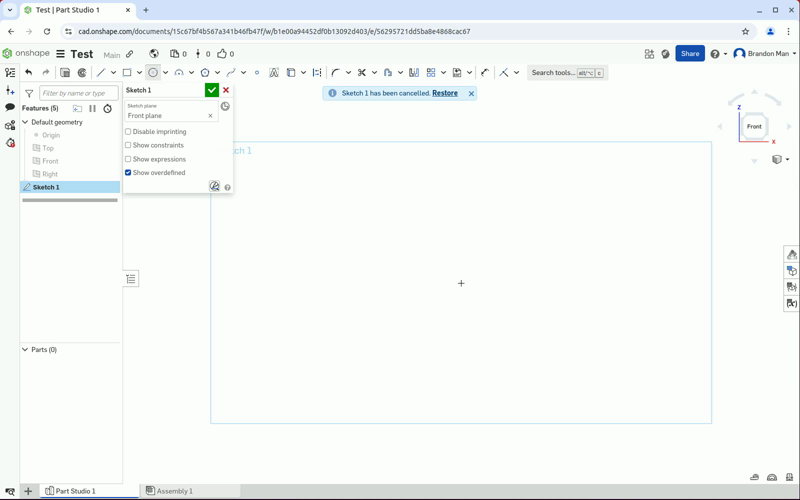
key_up(shift)
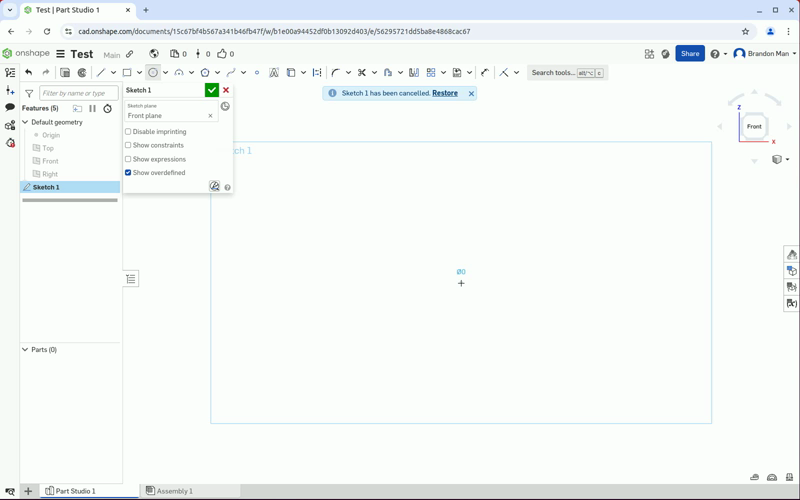
mouse_move(471, 282)
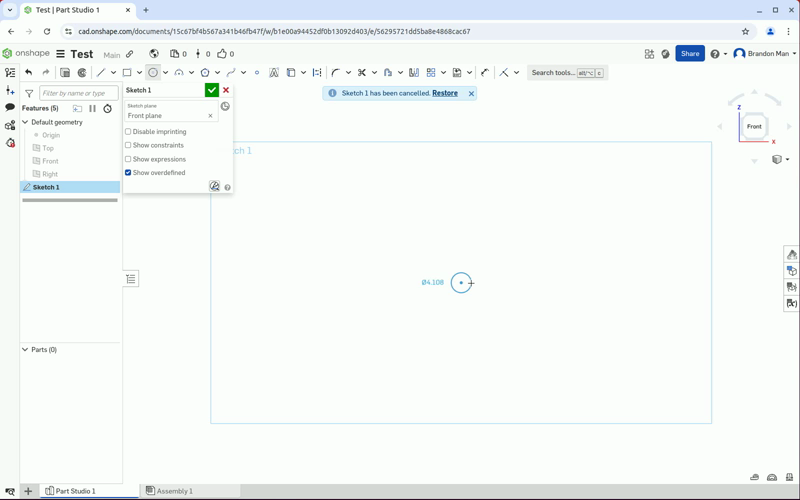
click(471, 282)
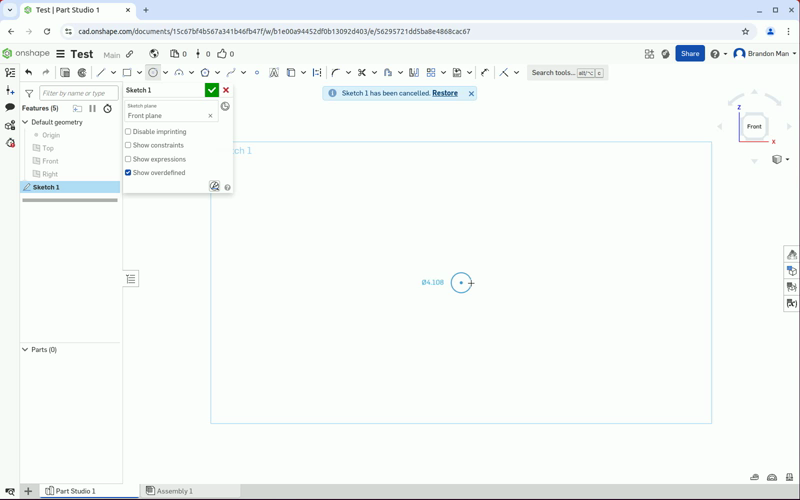
key(esc)
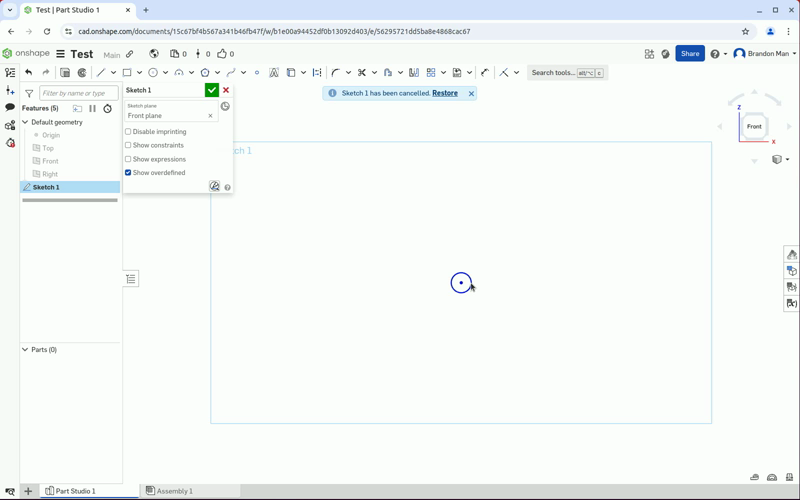
key(c)
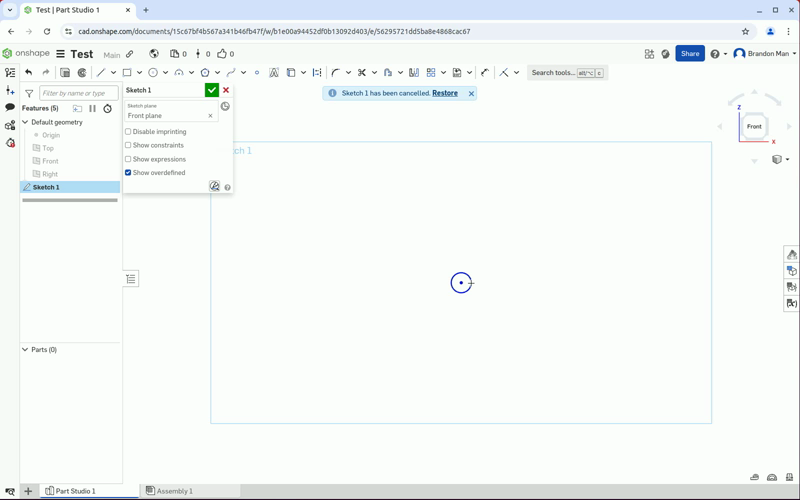
key_down(shift)
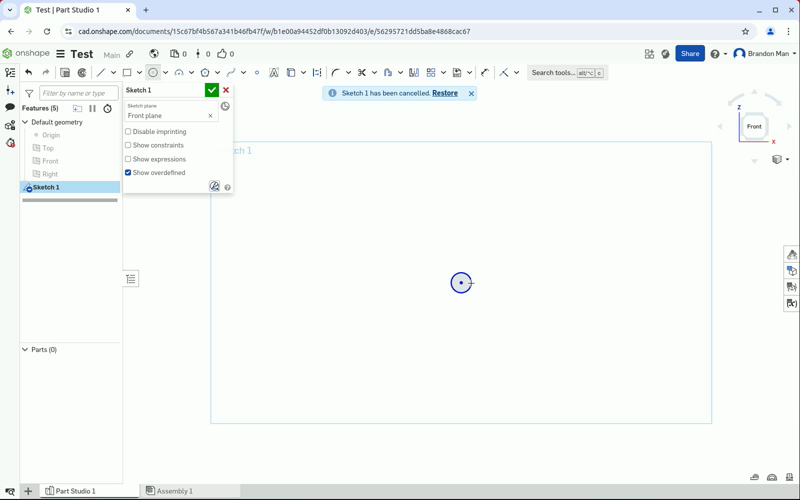
mouse_move(461, 282)
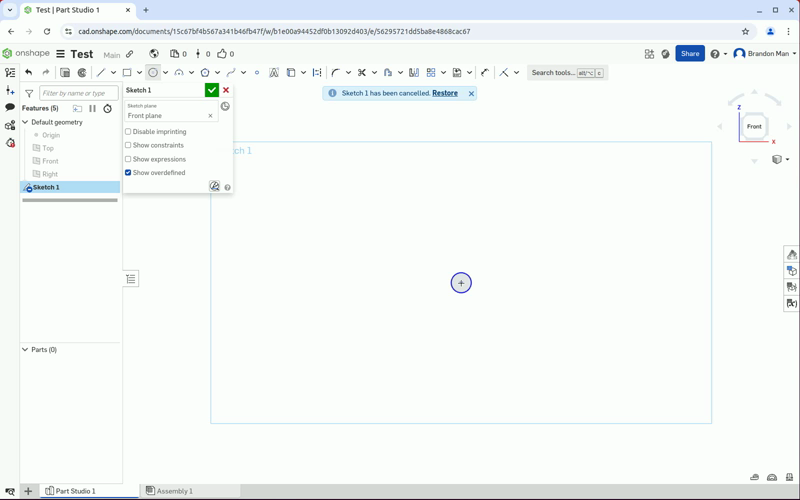
click(461, 282)
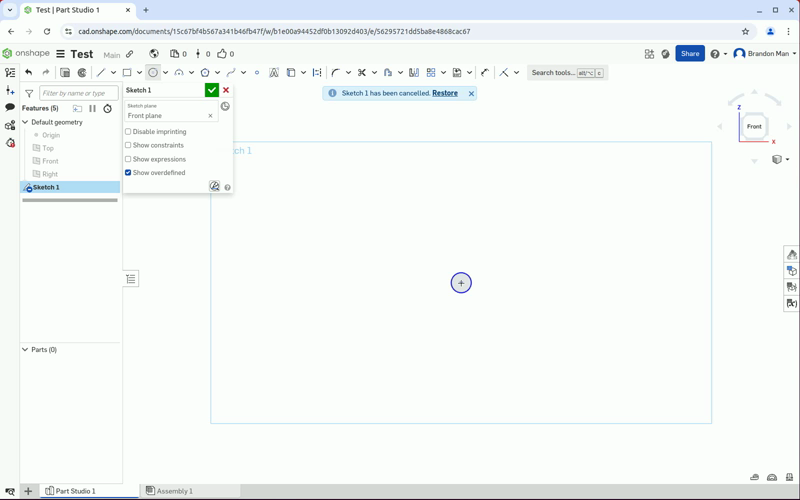
key_up(shift)
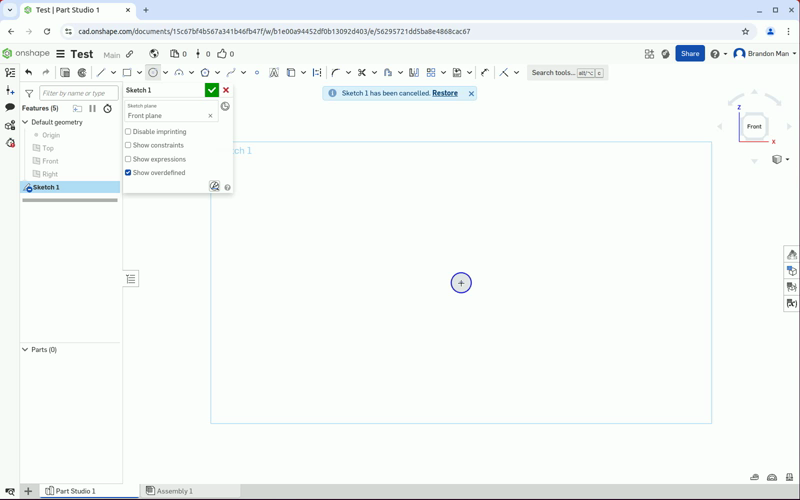
mouse_move(467, 282)
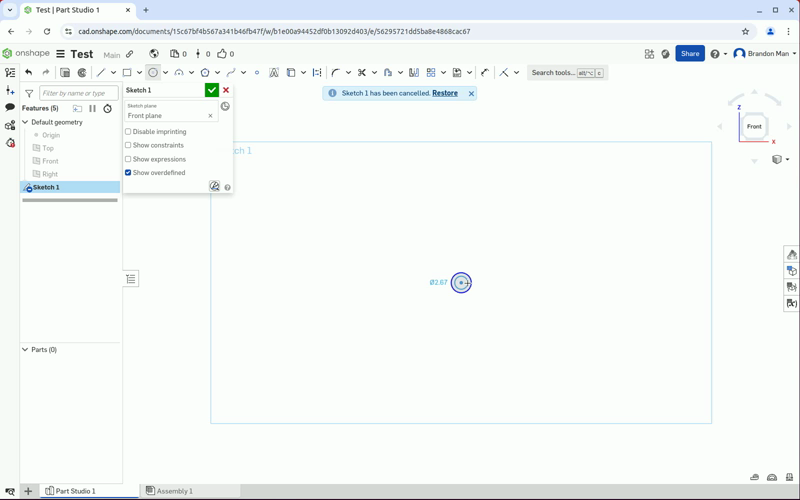
scroll(6)
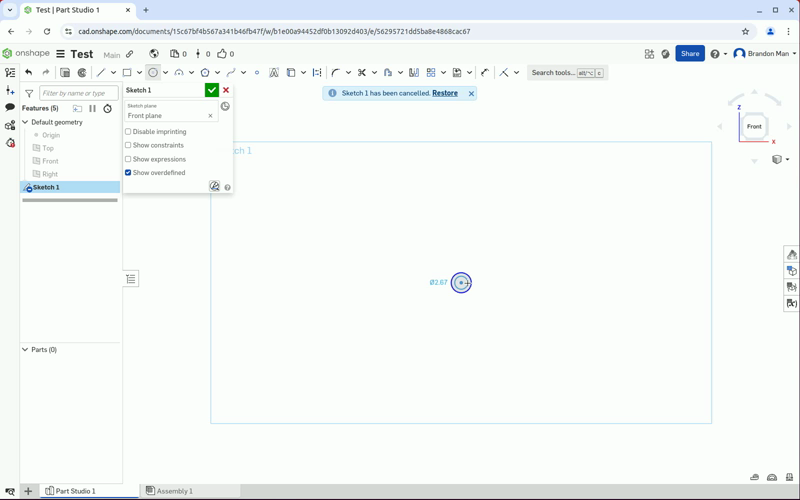
scroll(6)
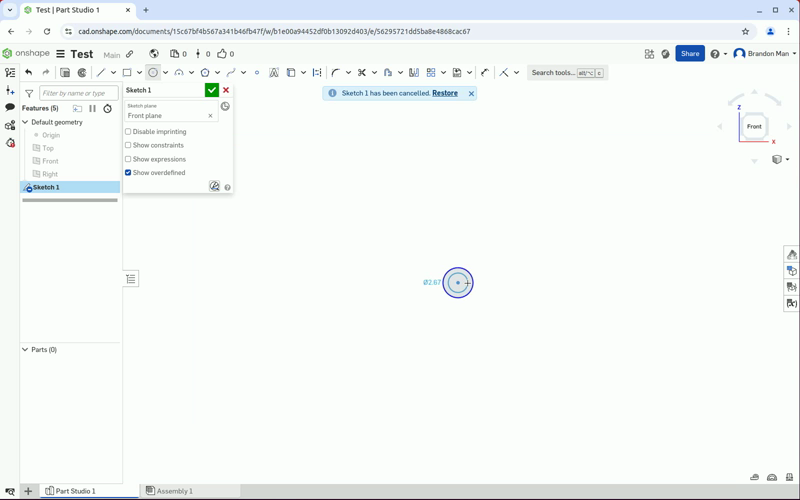
scroll(6)
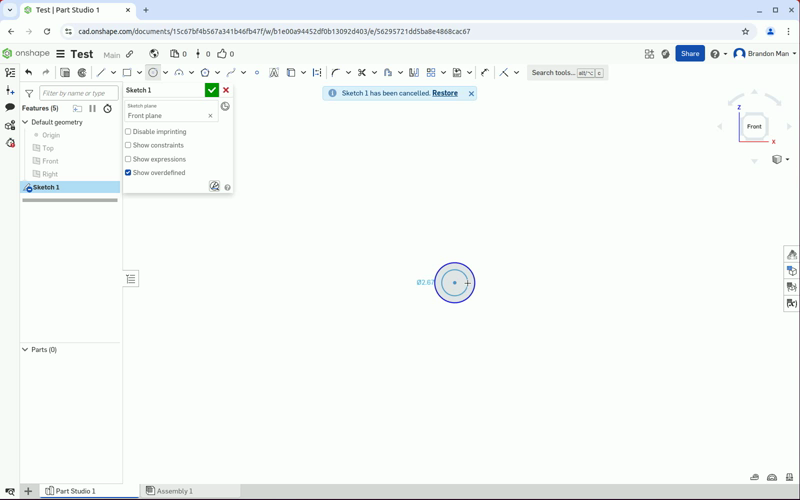
scroll(6)
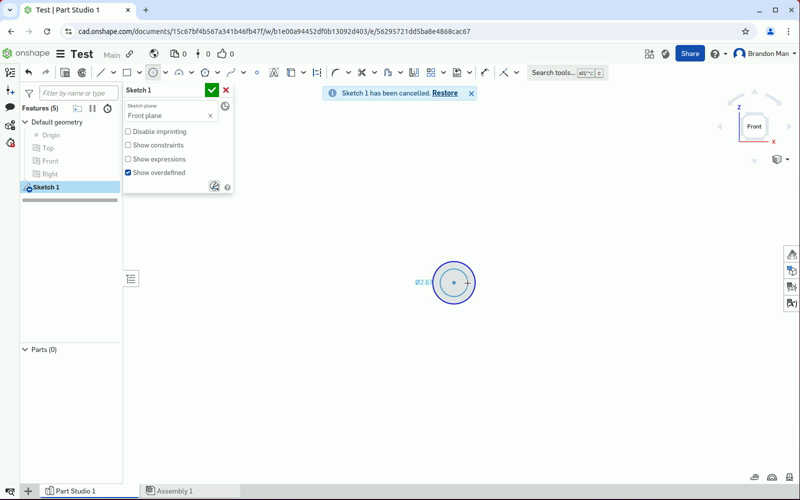
scroll(6)
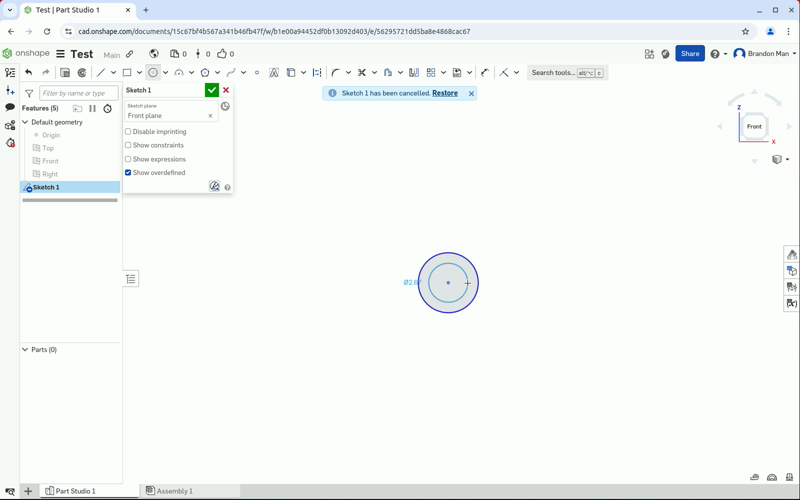
scroll(6)
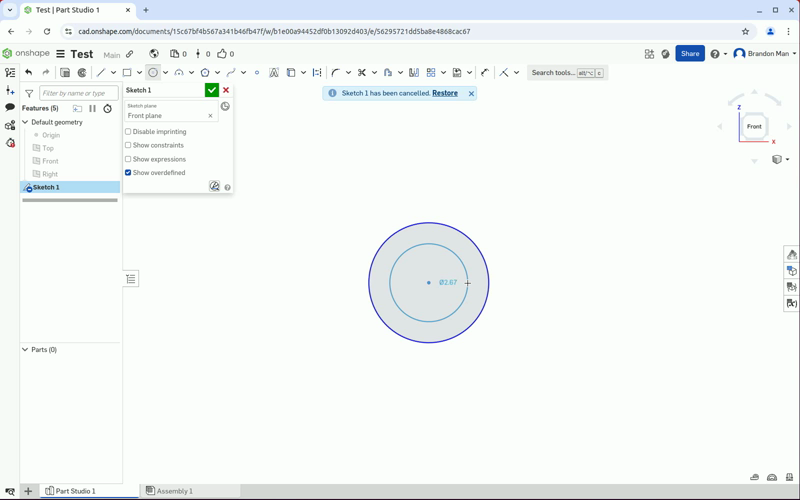
scroll(6)
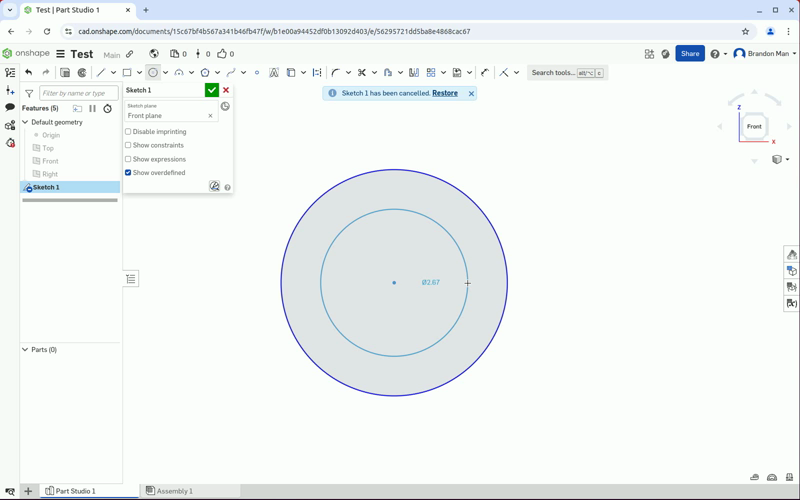
click(467, 282)
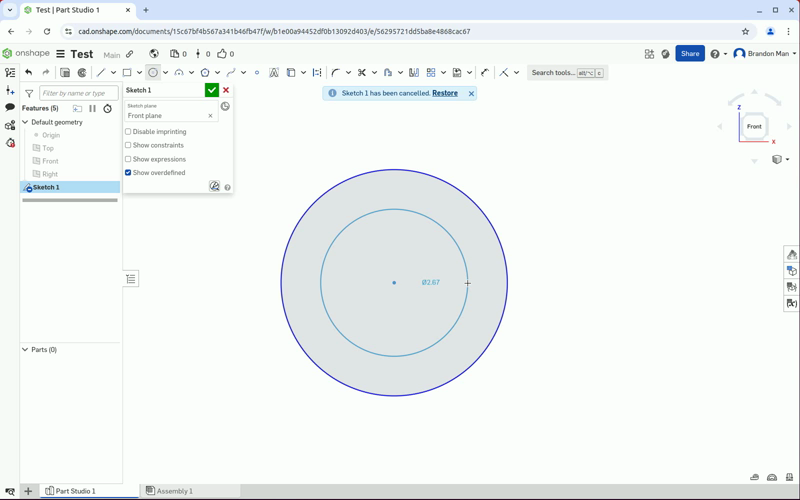
scroll(-6)
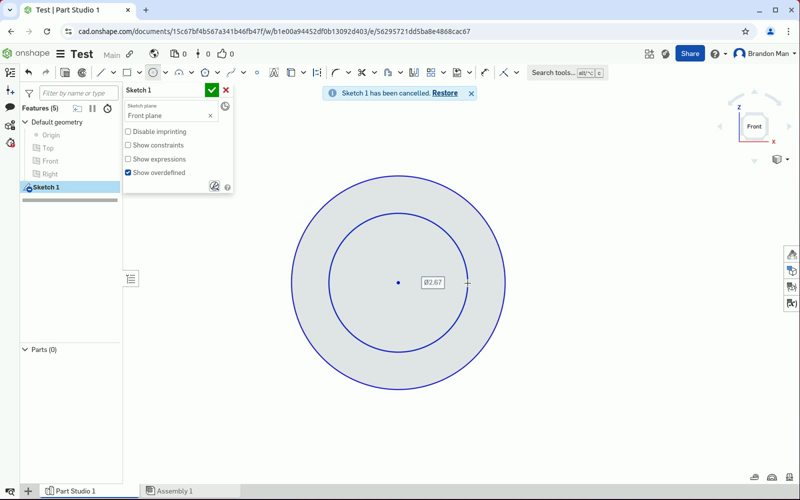
scroll(-6)
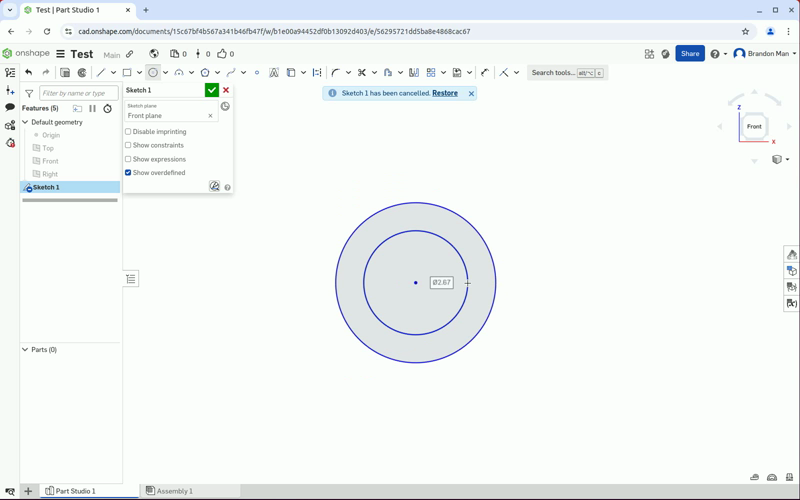
scroll(-6)
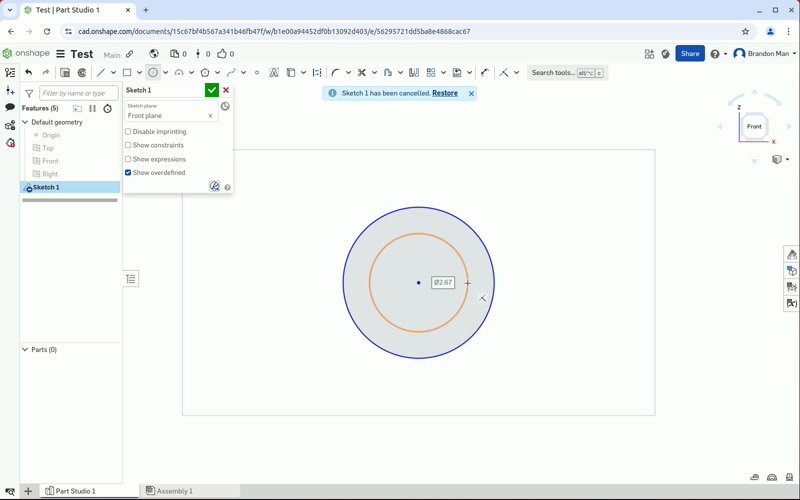
scroll(-6)
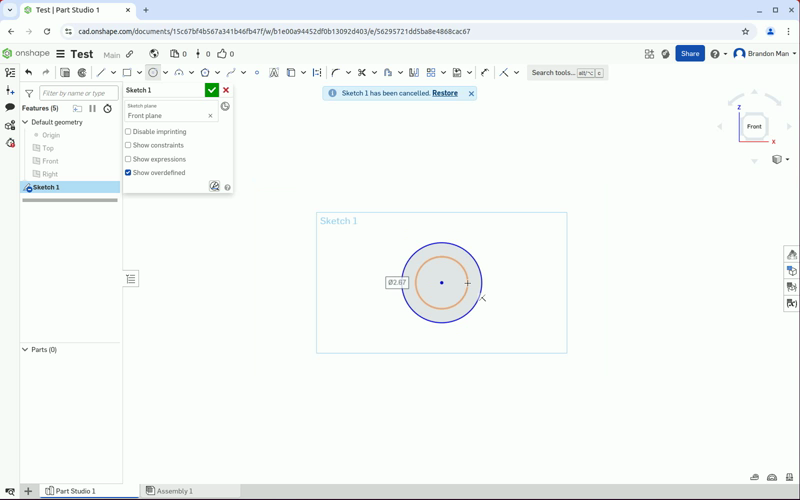
scroll(-6)
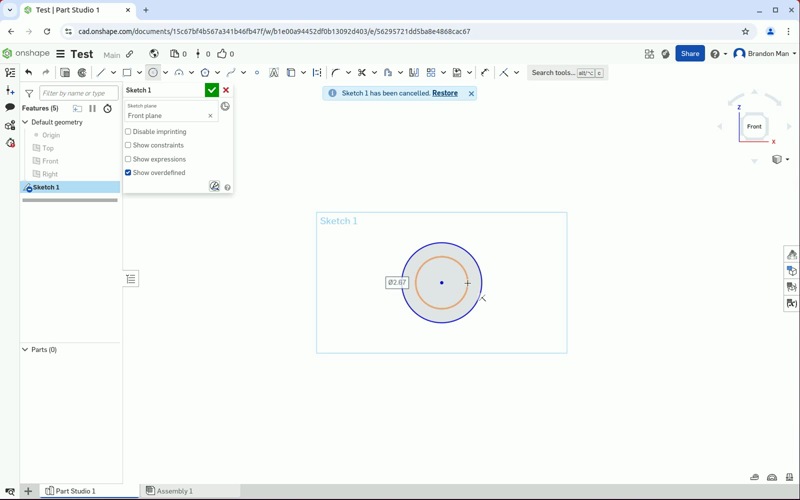
scroll(-6)
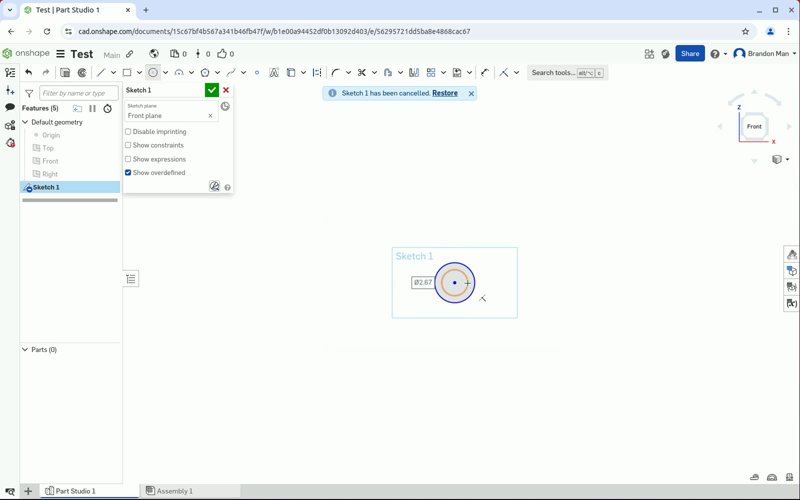
scroll(-6)
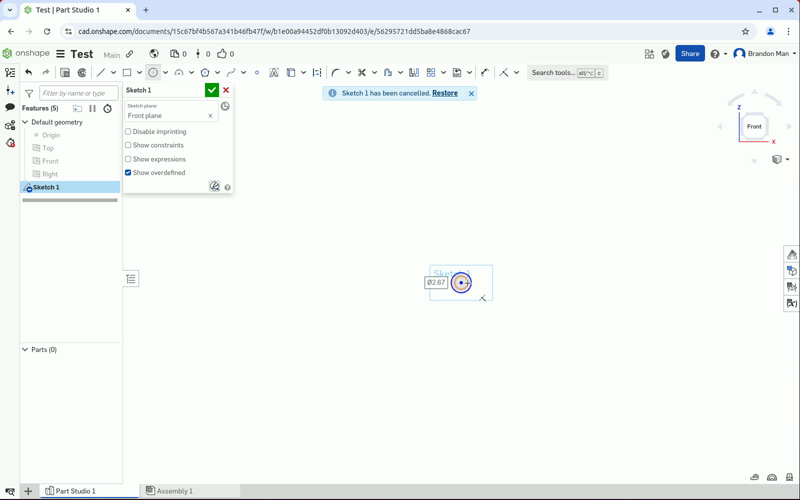
key(esc)
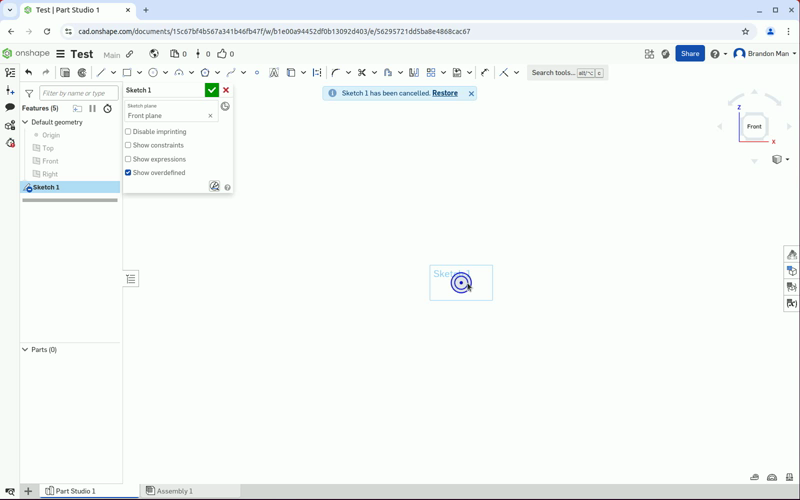
mouse_move(460, 275)
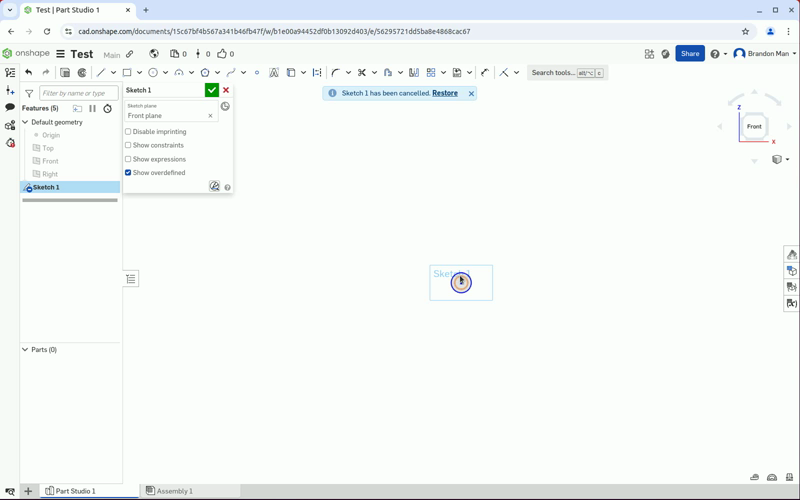
scroll(6)
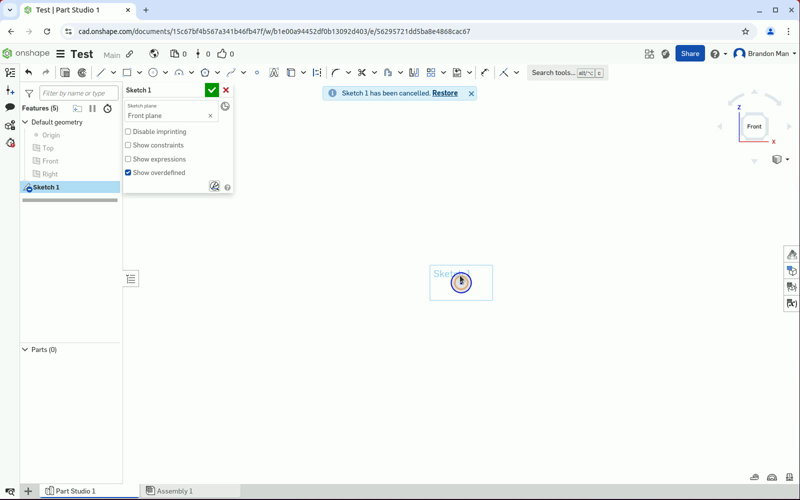
scroll(6)
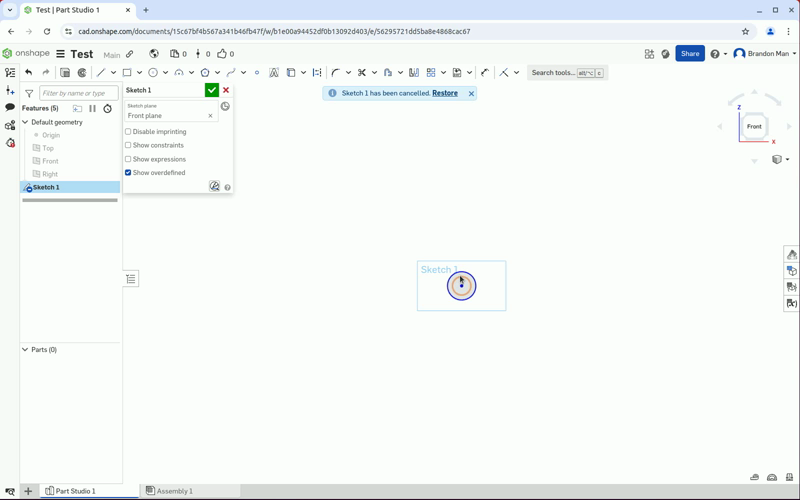
scroll(6)
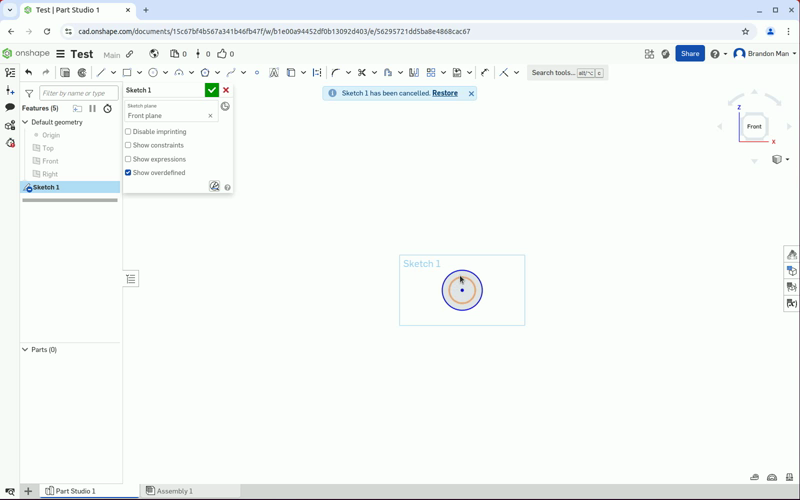
scroll(6)
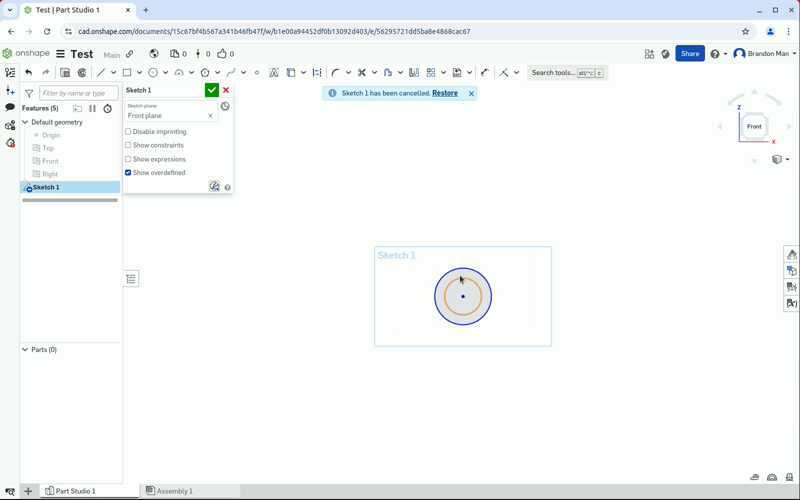
scroll(6)
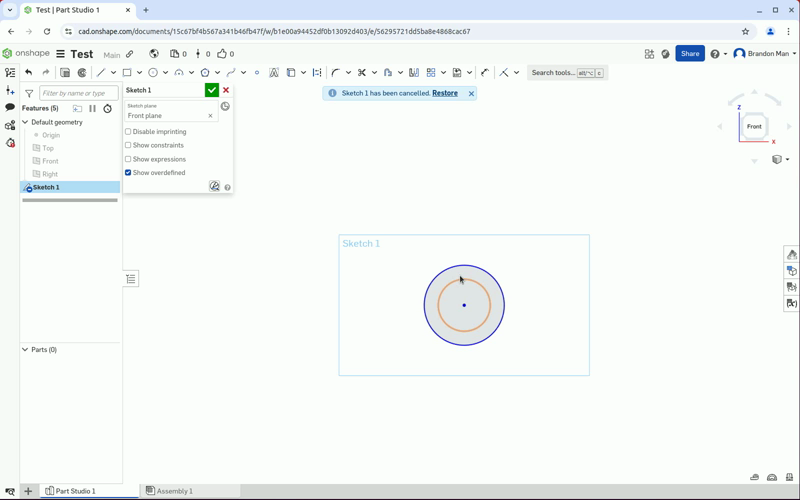
scroll(6)
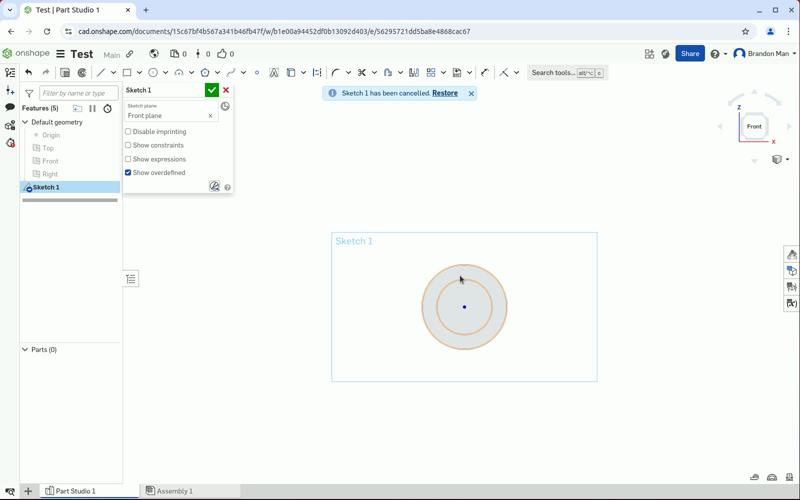
scroll(6)
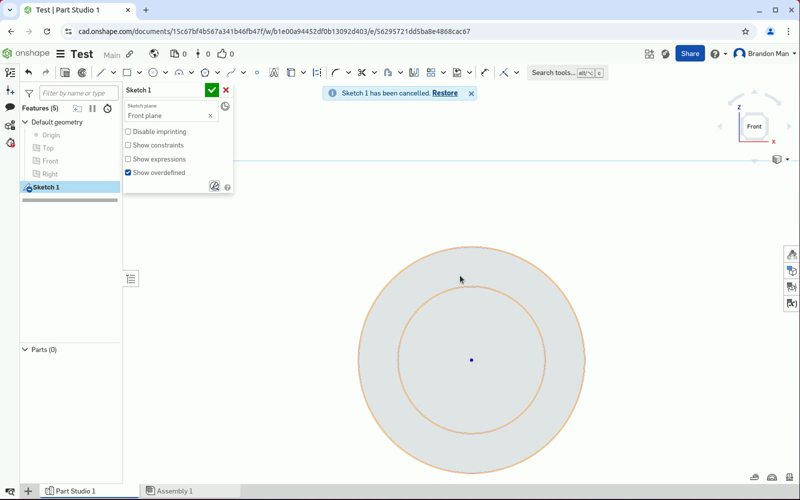
click(460, 275)
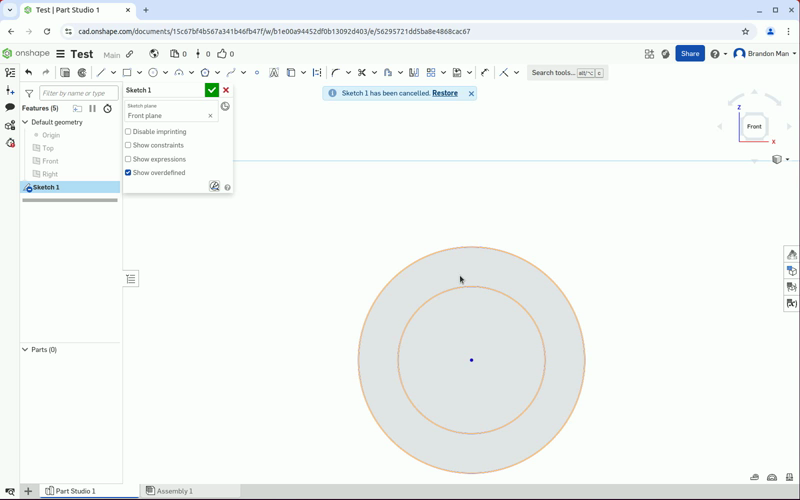
scroll(-6)
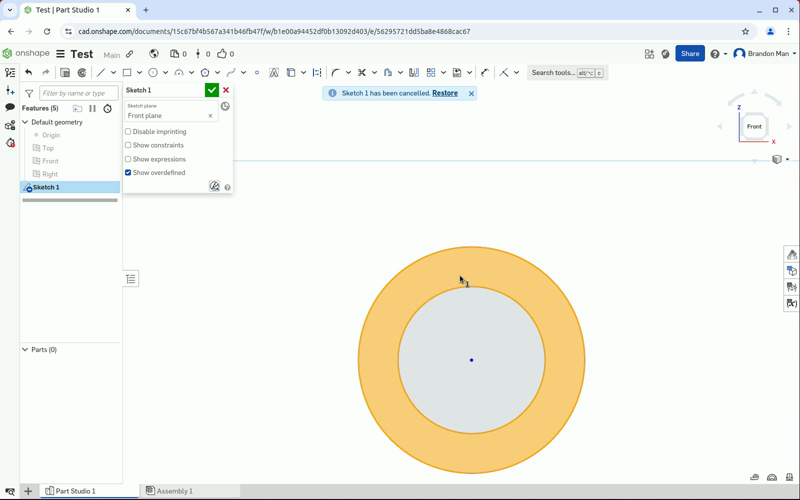
scroll(-6)
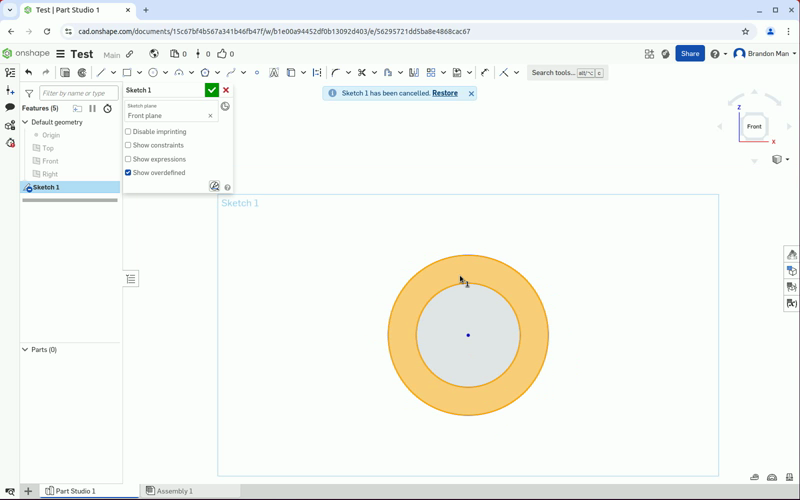
scroll(-6)
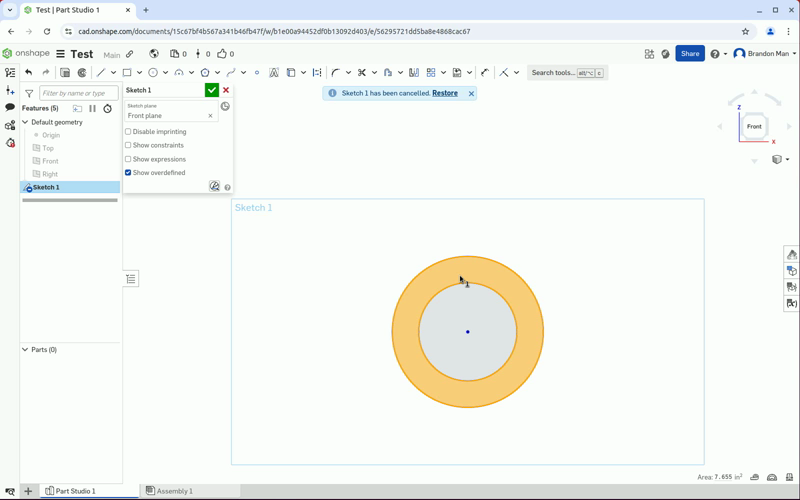
scroll(-6)
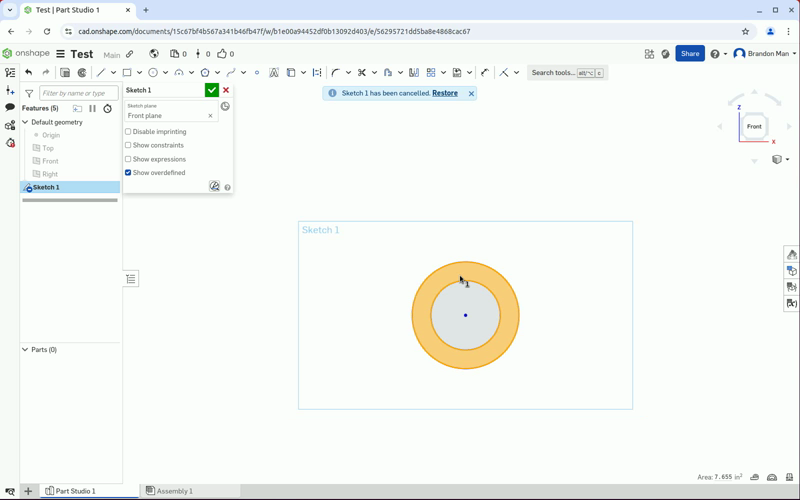
scroll(-6)
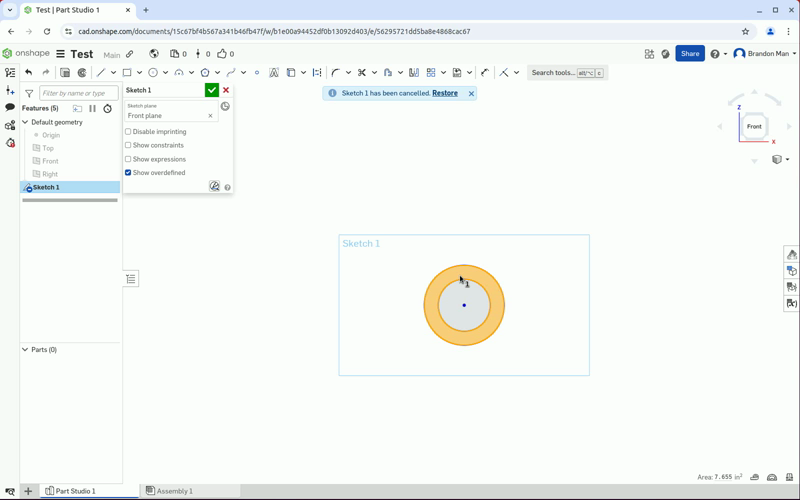
scroll(-6)
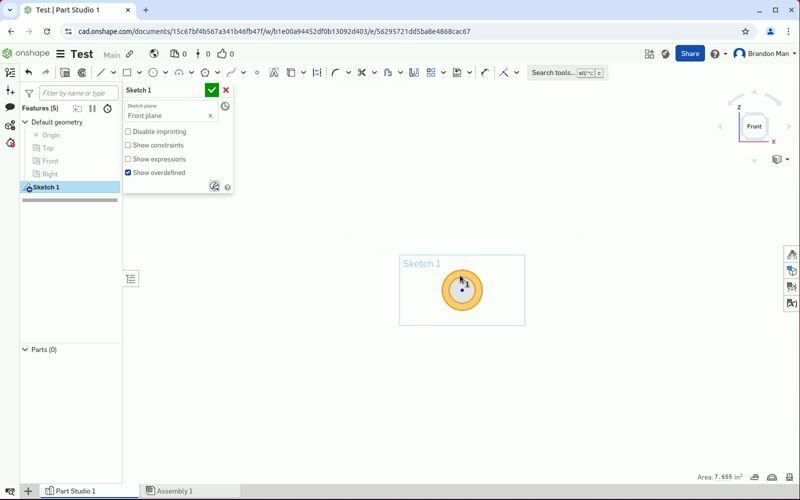
scroll(-6)
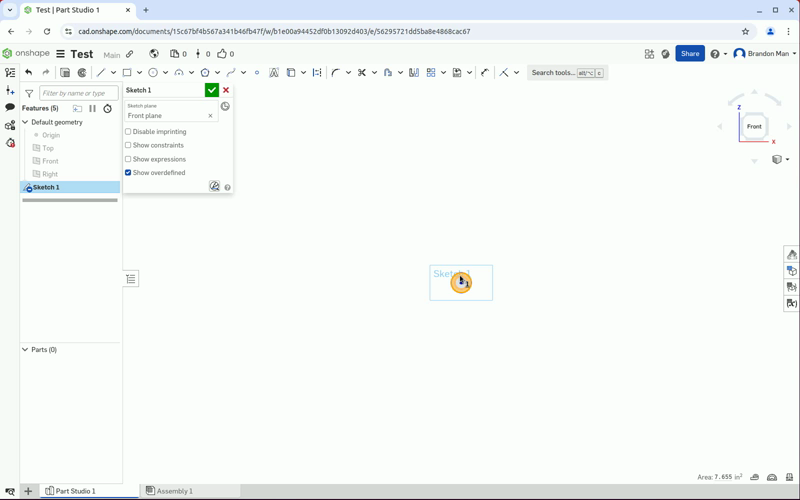
mouse_move(73, 352)
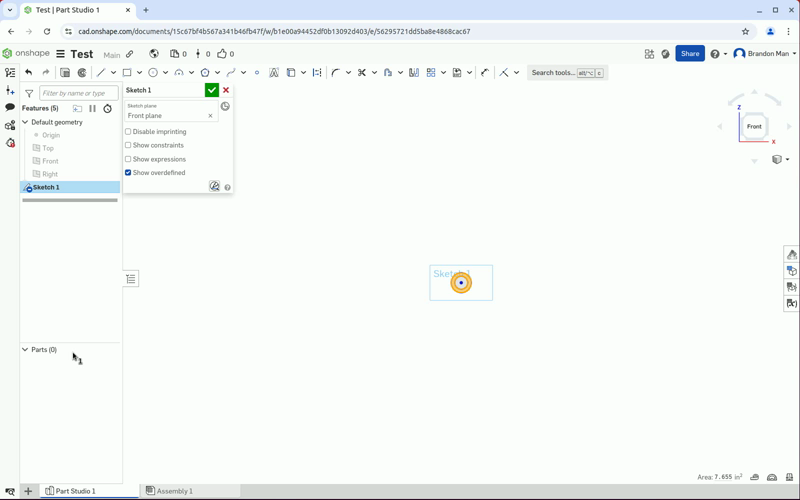
key(shift+y)
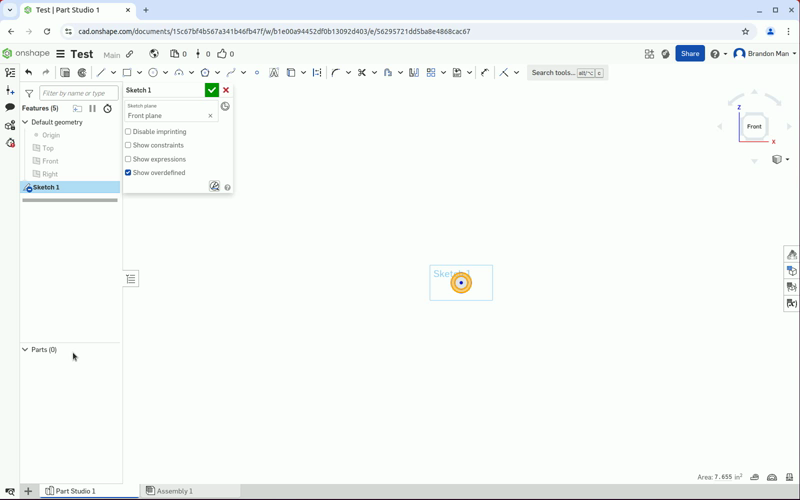
key(shift+e)
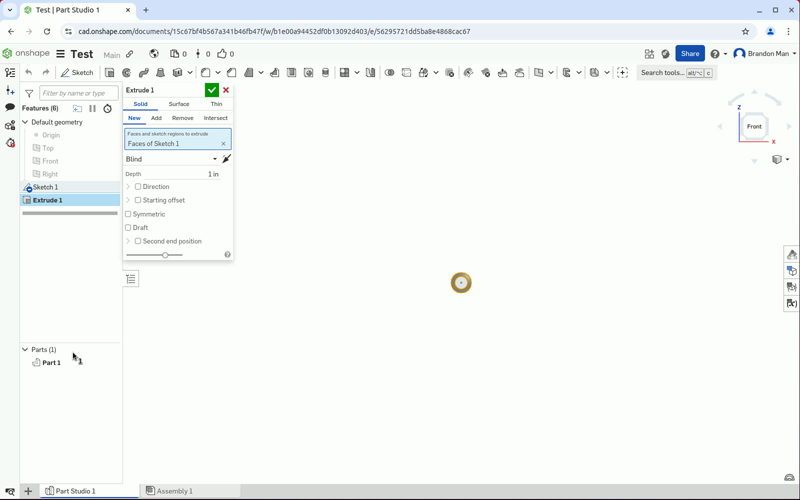
mouse_move(143, 106)
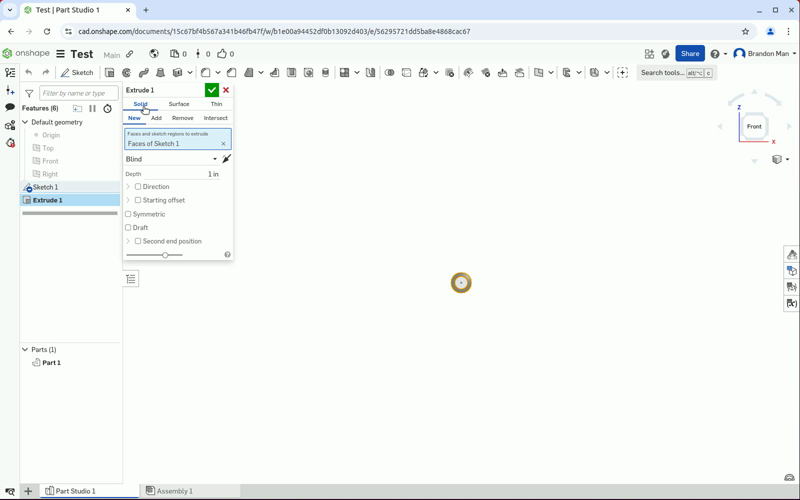
click(143, 106)
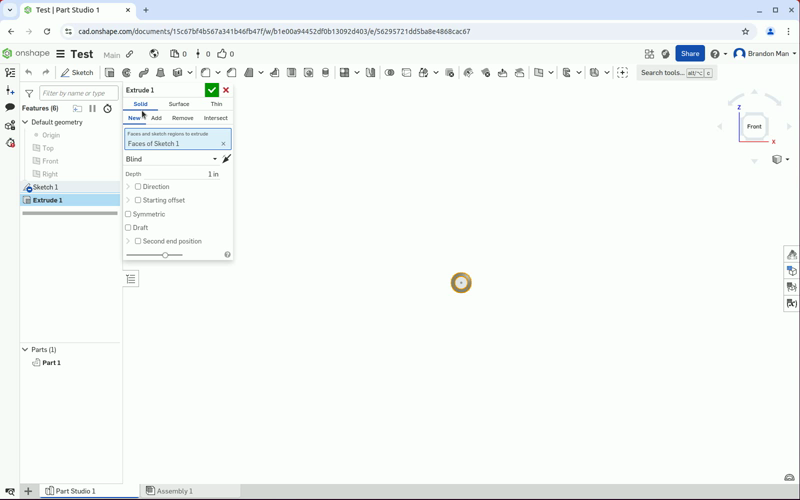
mouse_move(137, 120)
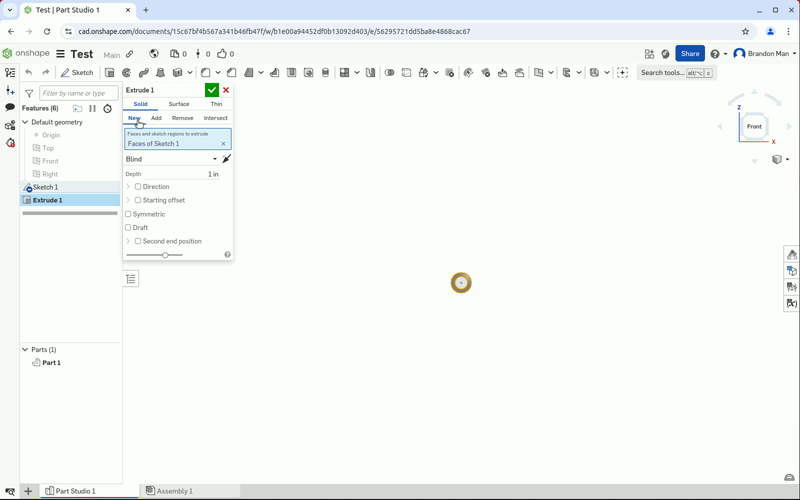
click(137, 120)
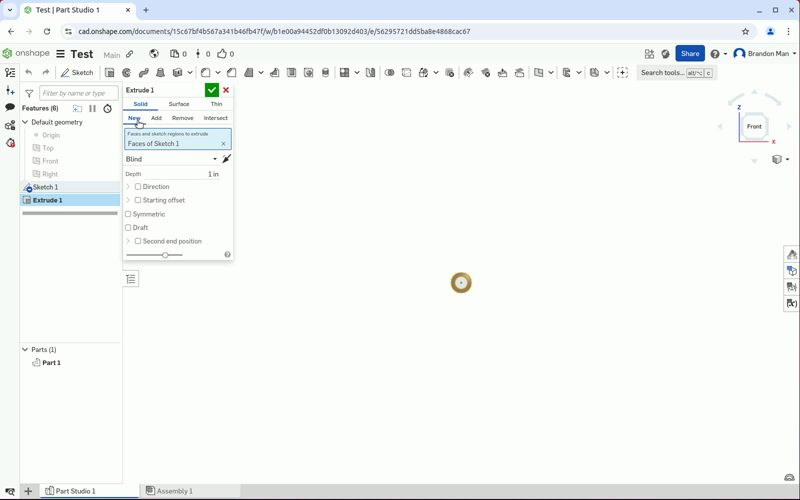
key(tab, 4)
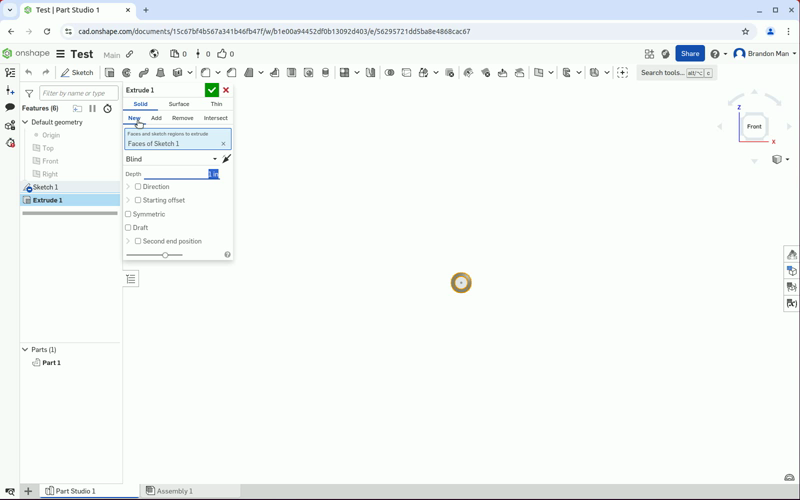
text(23.108)
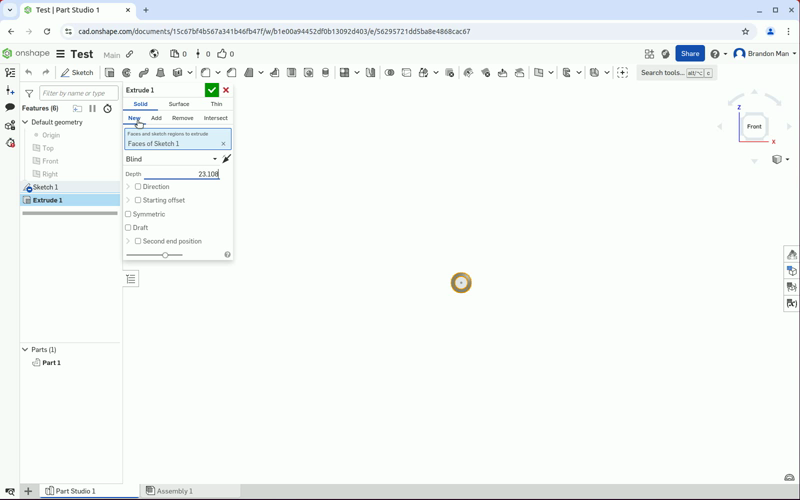
key(enter)
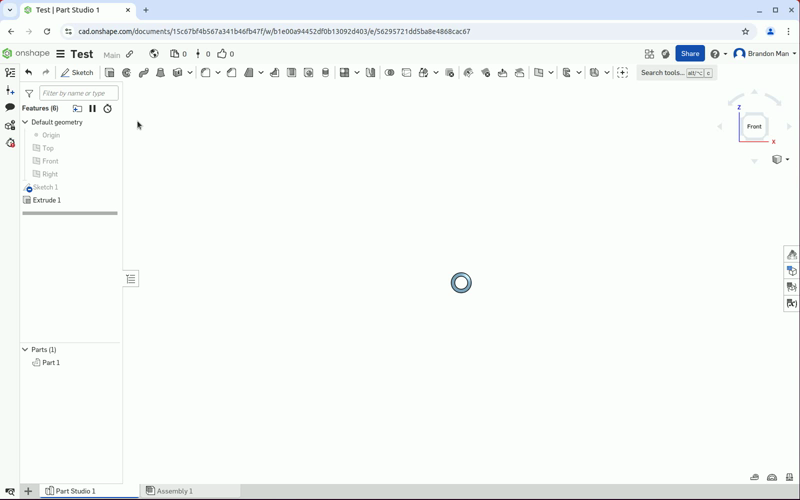
key(shift+h)
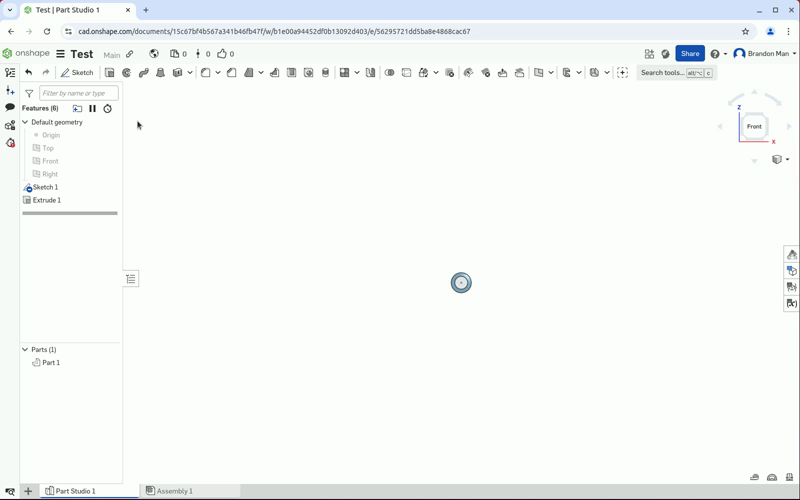
key(shift+h)
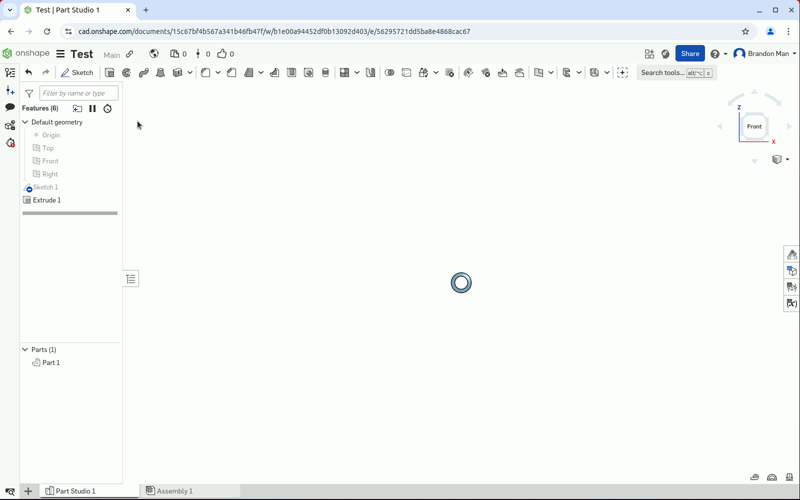
mouse_move(73, 189)
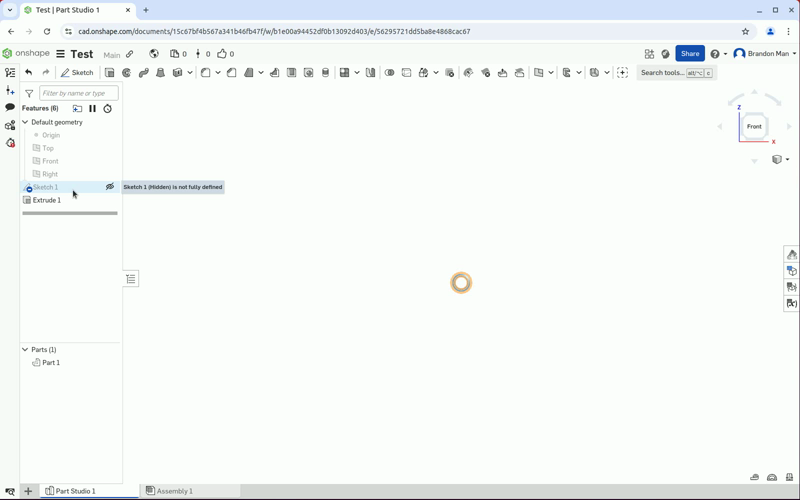
click(73, 189)
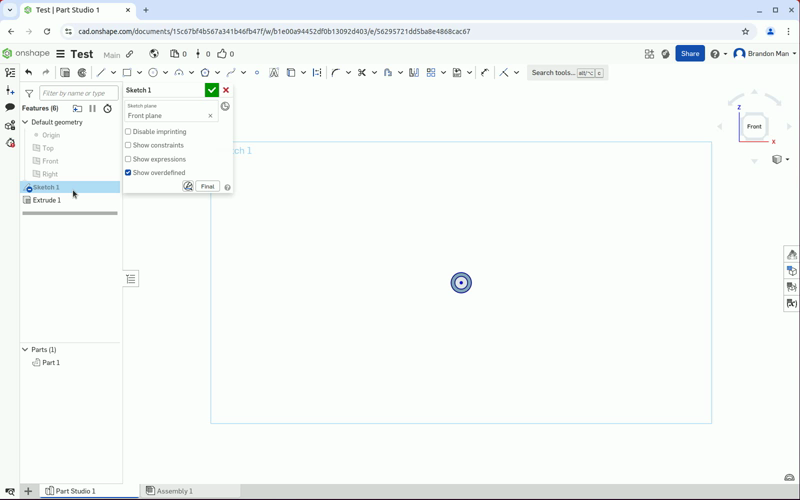
mouse_move(229, 92)
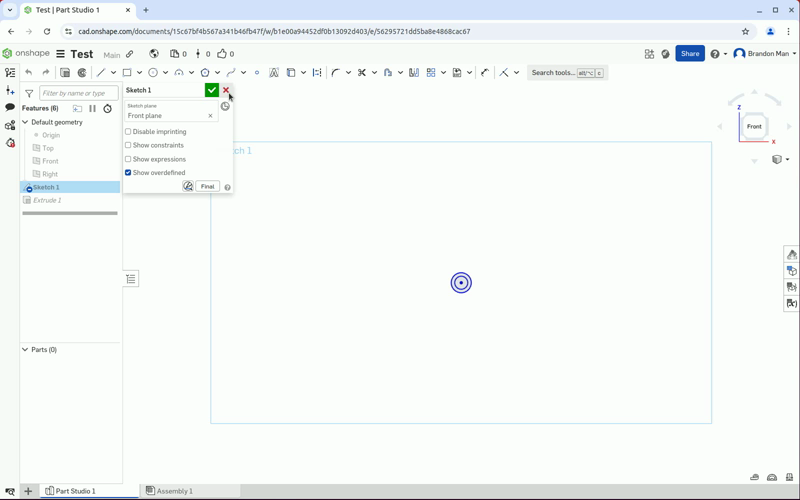
click(229, 92)
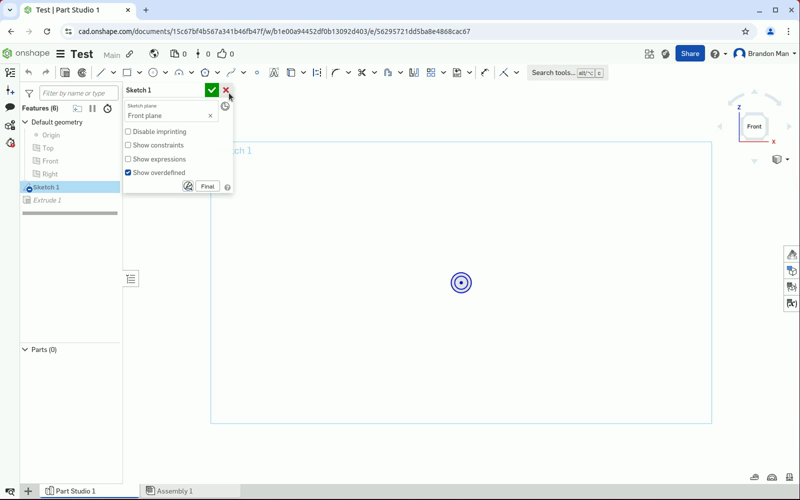
key(shift+s)
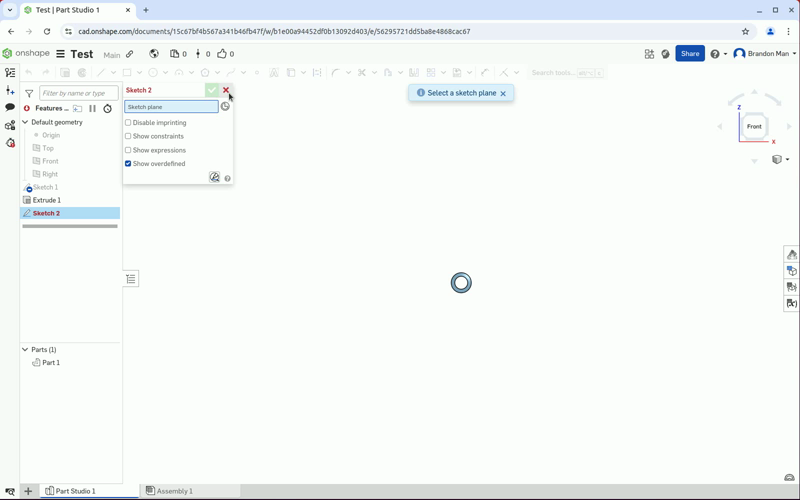
mouse_move(73, 163)
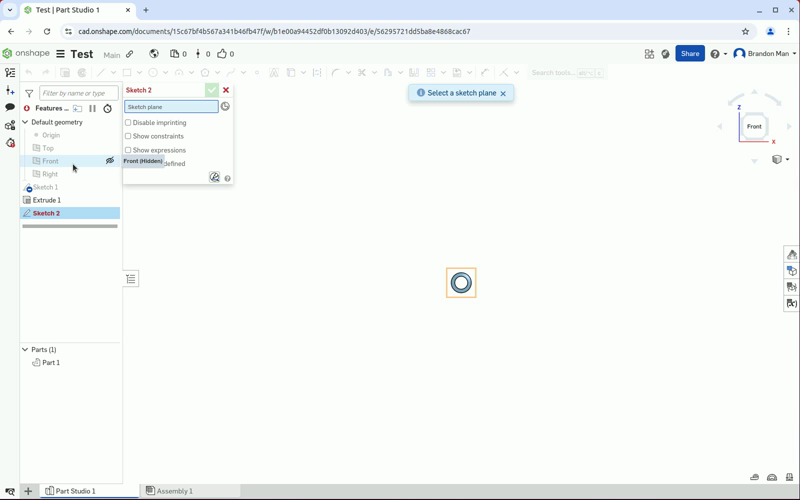
click(73, 163)
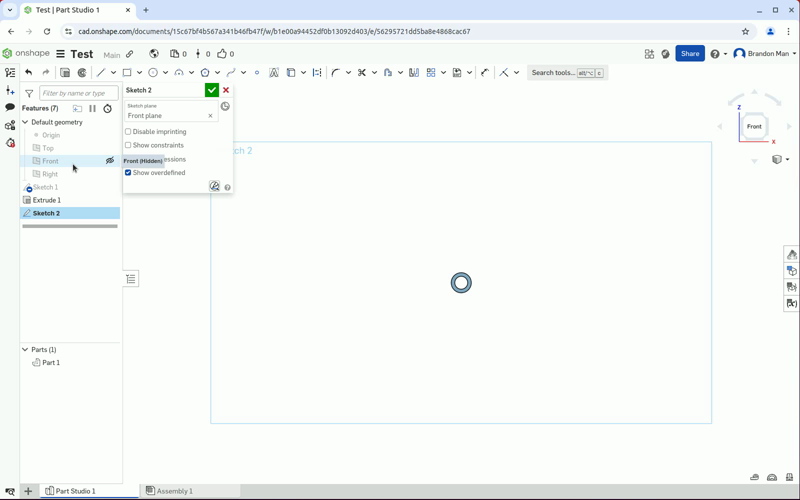
mouse_move(73, 352)
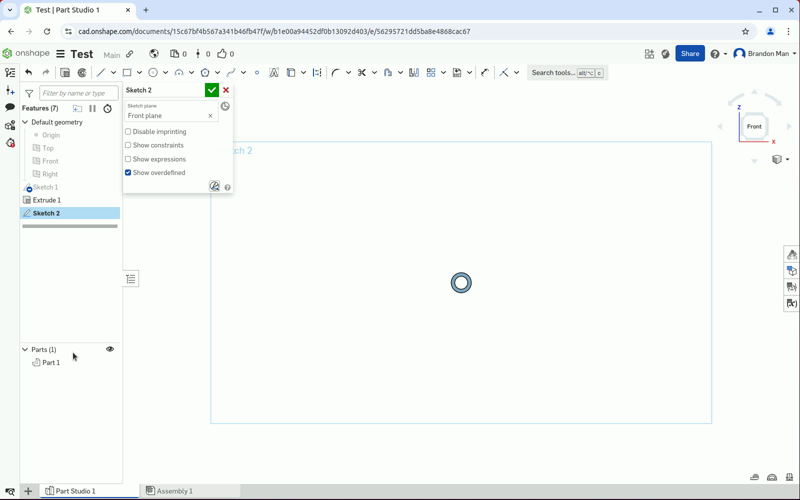
key(y)
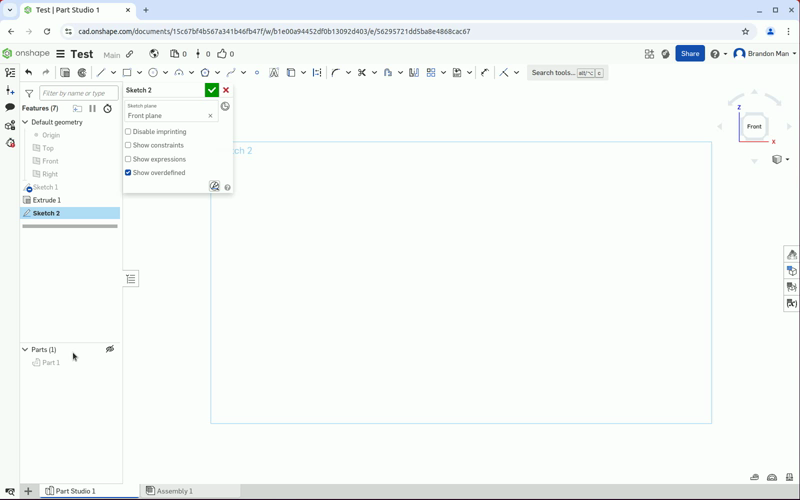
key(c)
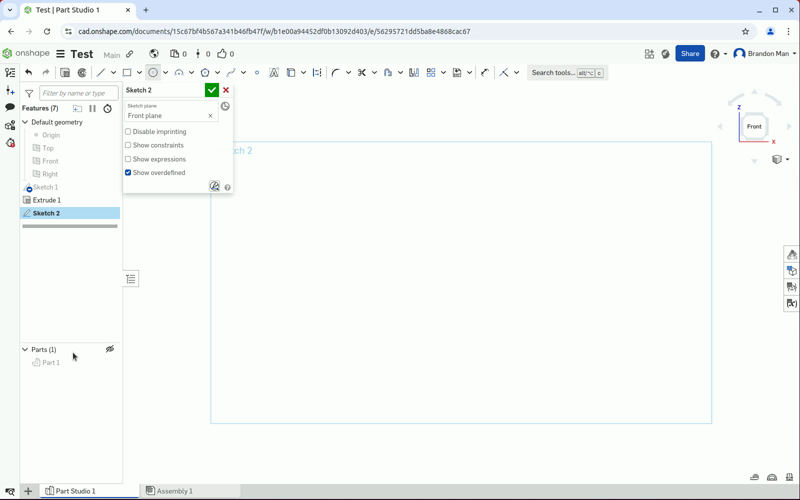
key_down(shift)
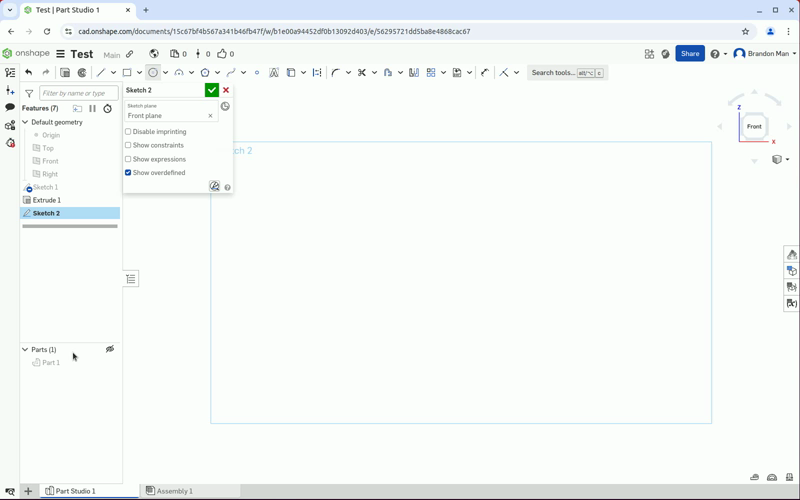
mouse_move(461, 282)
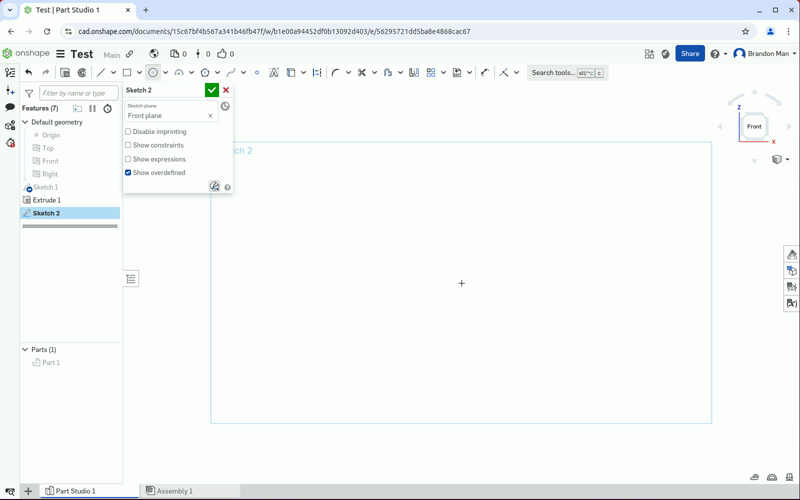
click(461, 282)
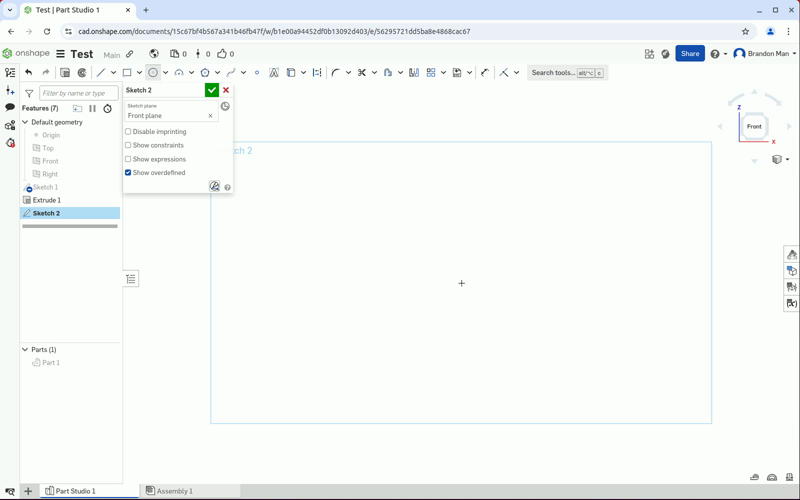
key_up(shift)
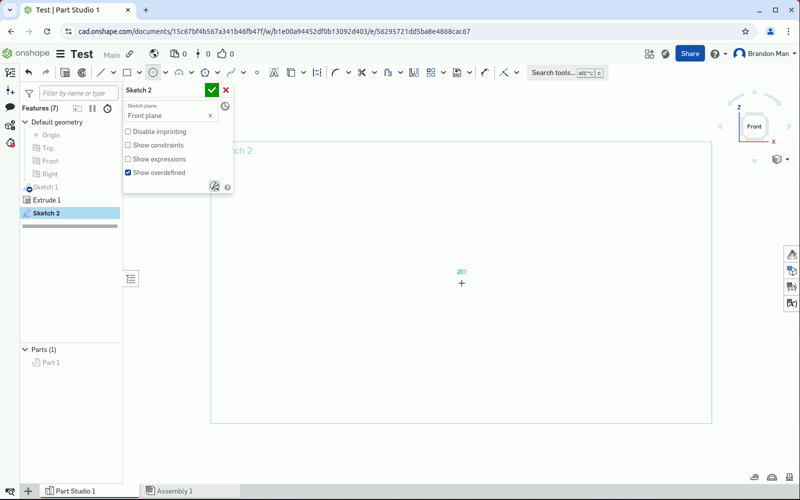
mouse_move(468, 282)
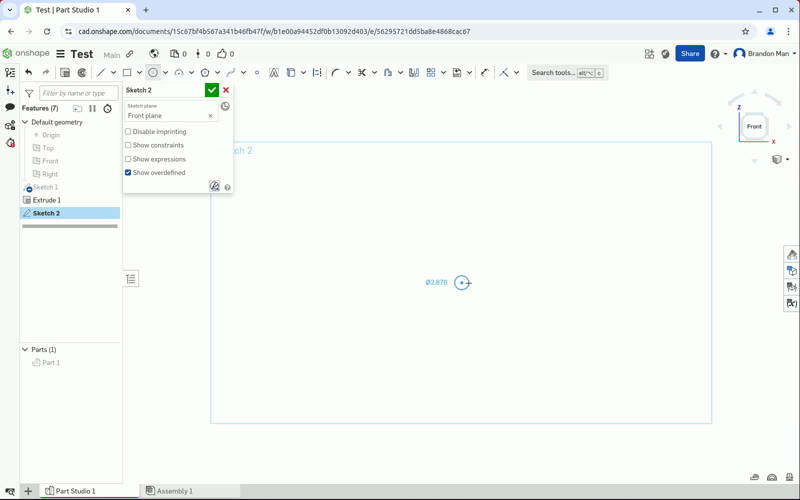
click(468, 282)
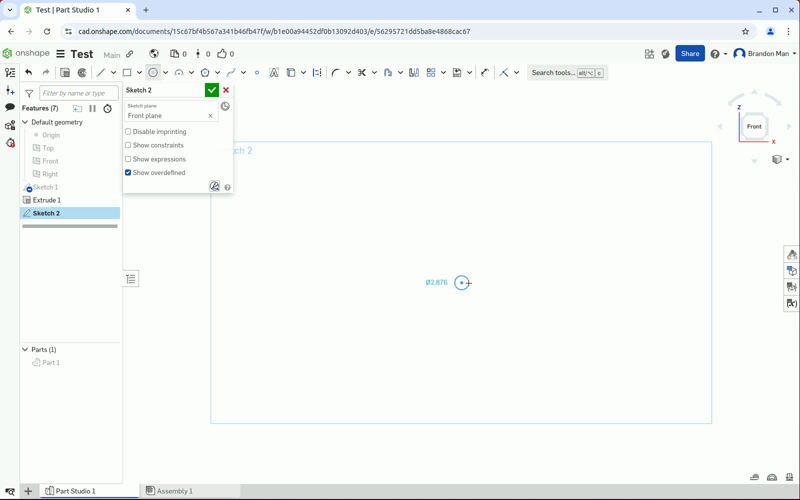
key(esc)
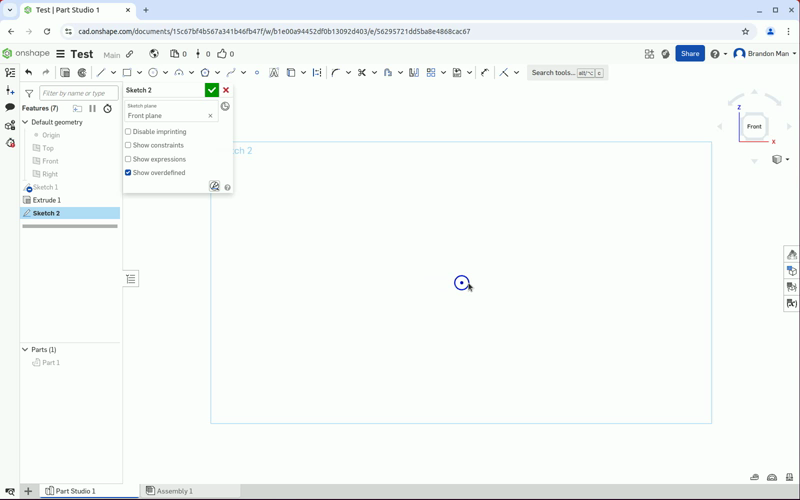
mouse_move(459, 286)
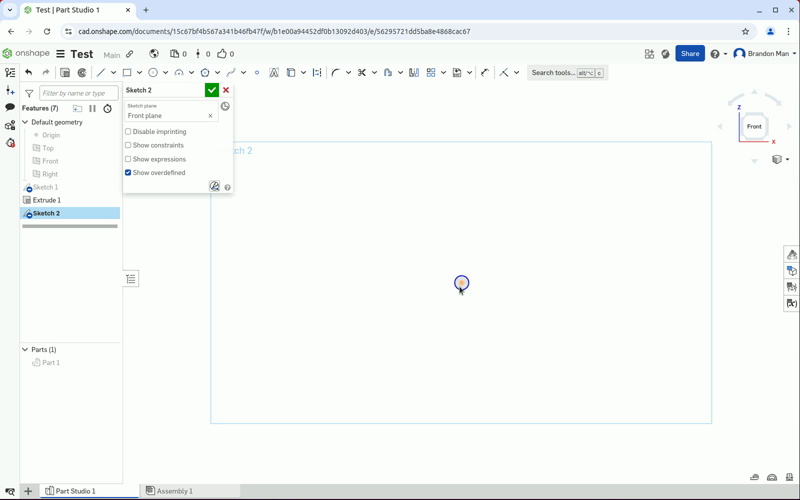
scroll(6)
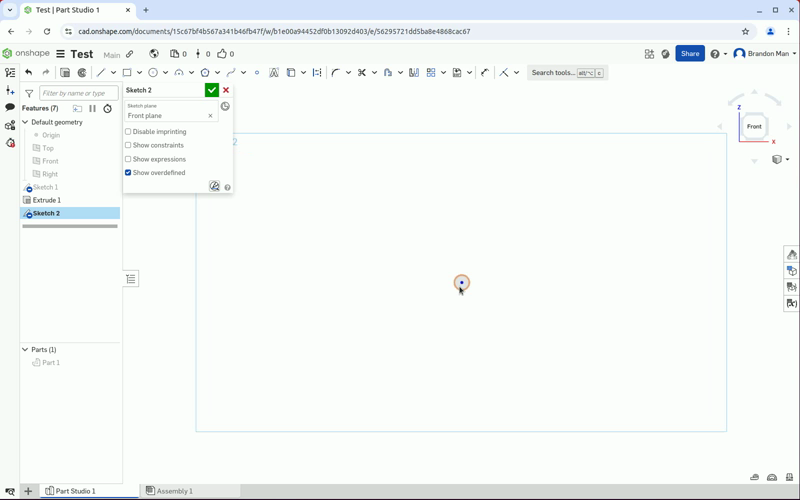
scroll(6)
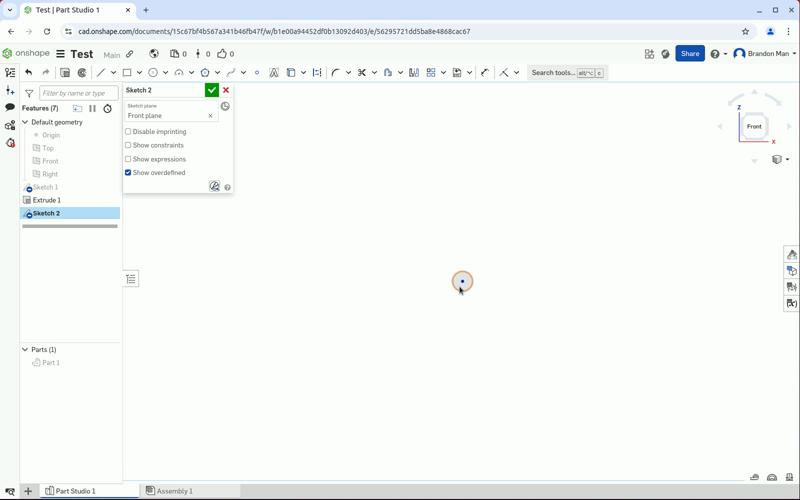
scroll(6)
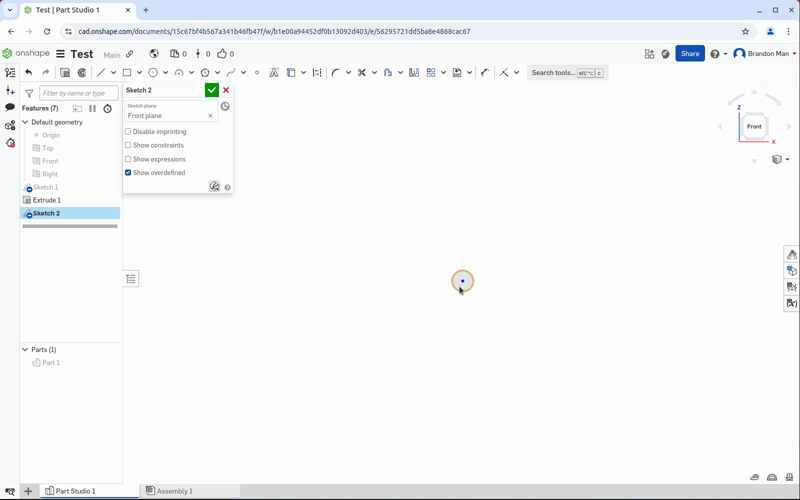
scroll(6)
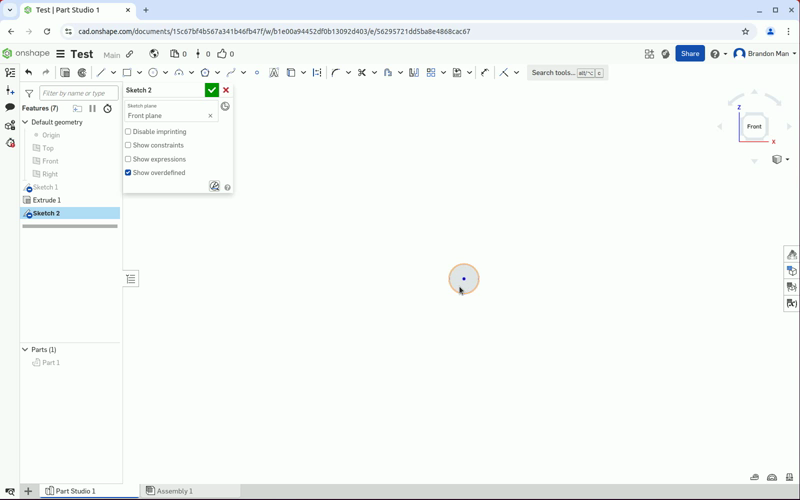
scroll(6)
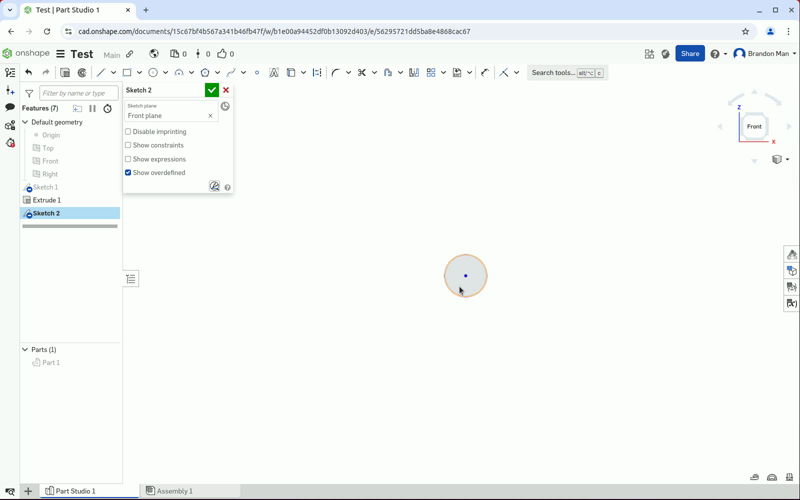
scroll(6)
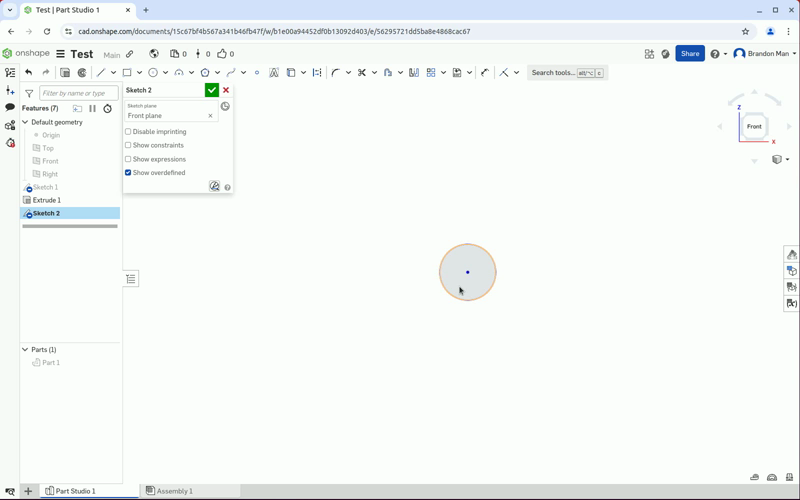
scroll(6)
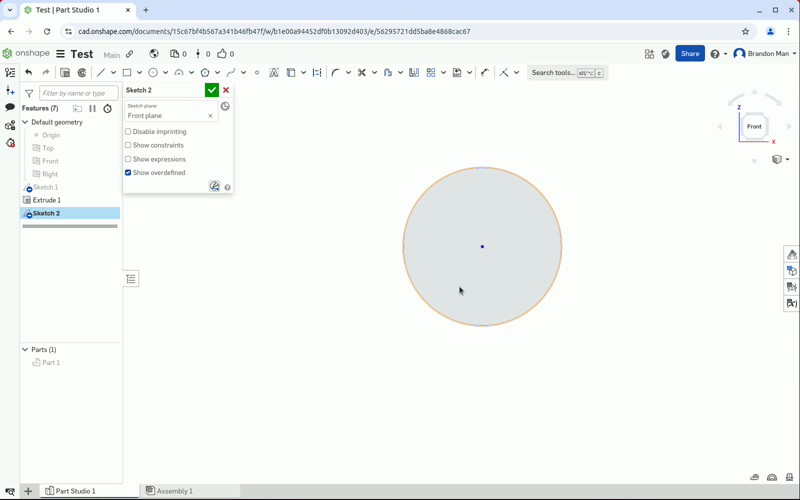
click(459, 286)
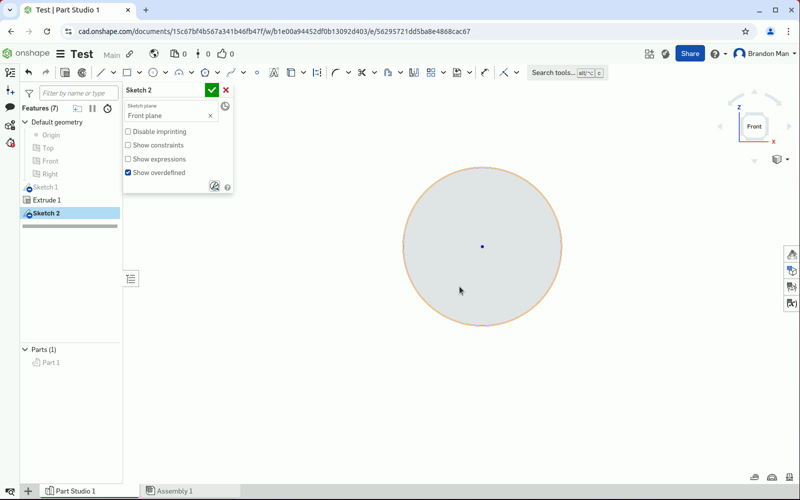
scroll(-6)
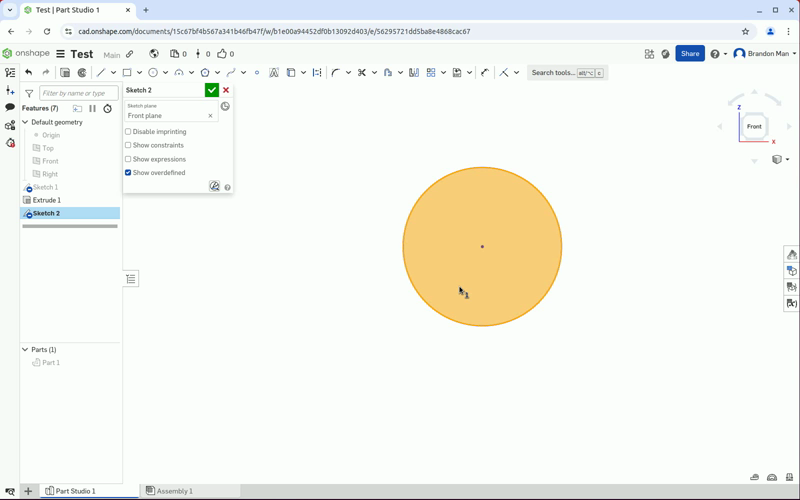
scroll(-6)
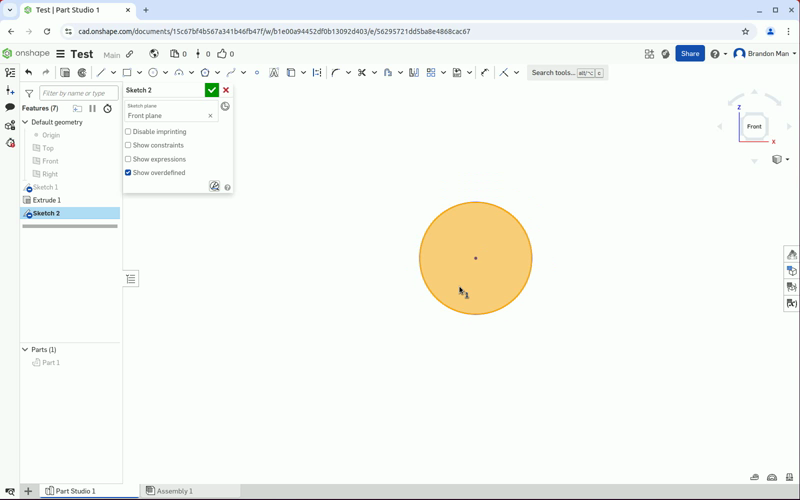
scroll(-6)
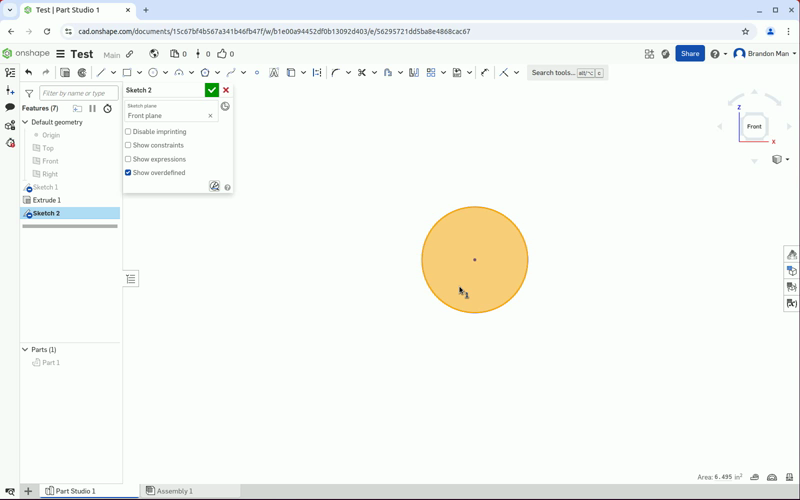
scroll(-6)
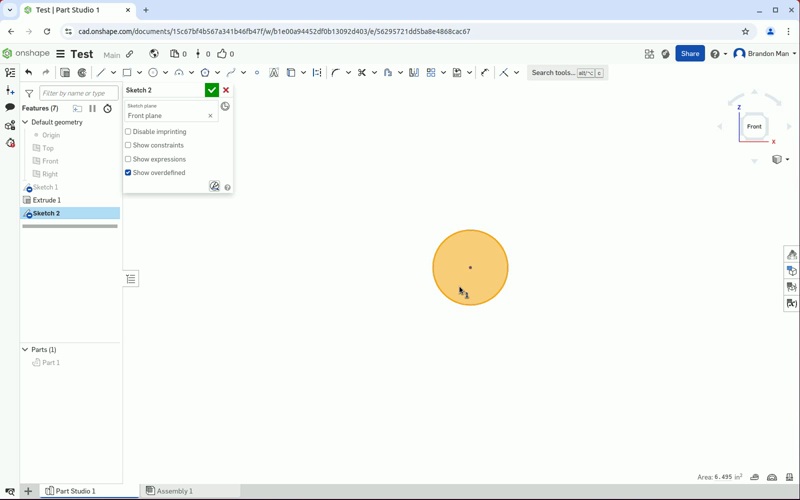
scroll(-6)
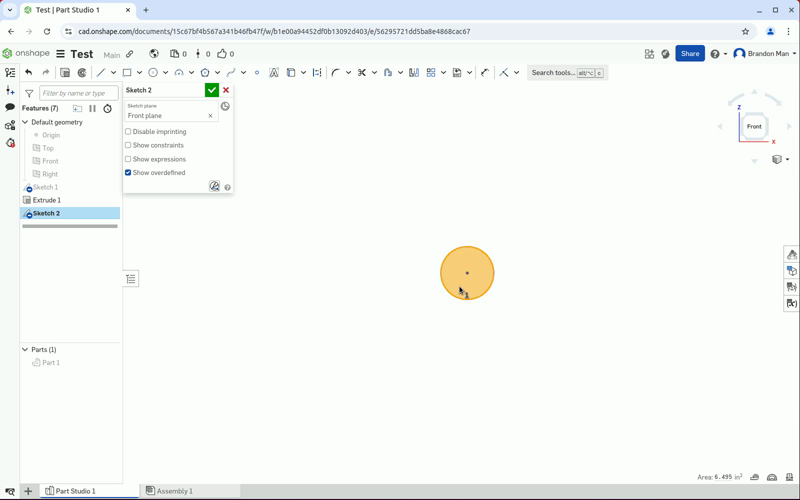
scroll(-6)
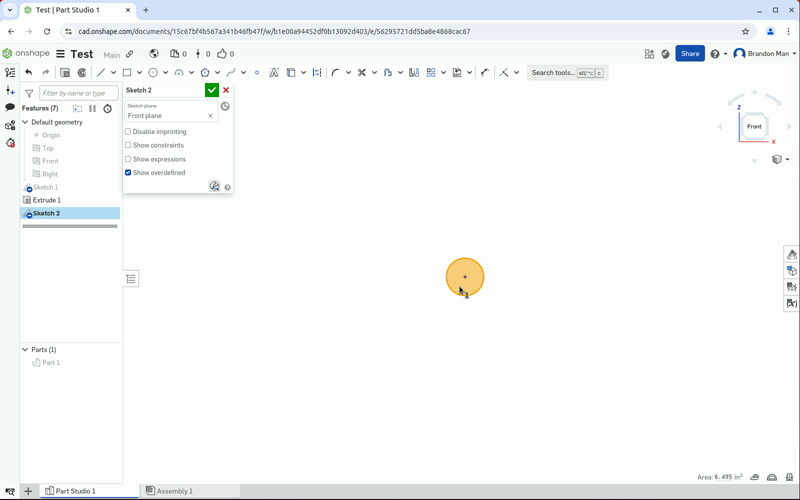
scroll(-6)
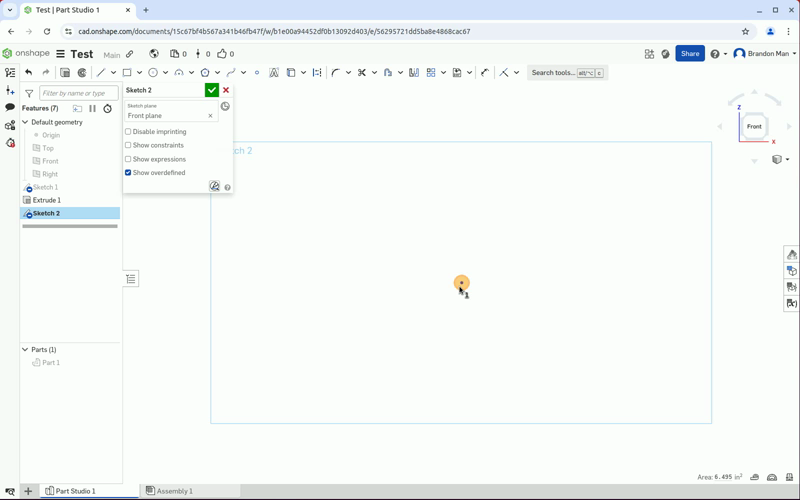
mouse_move(73, 352)
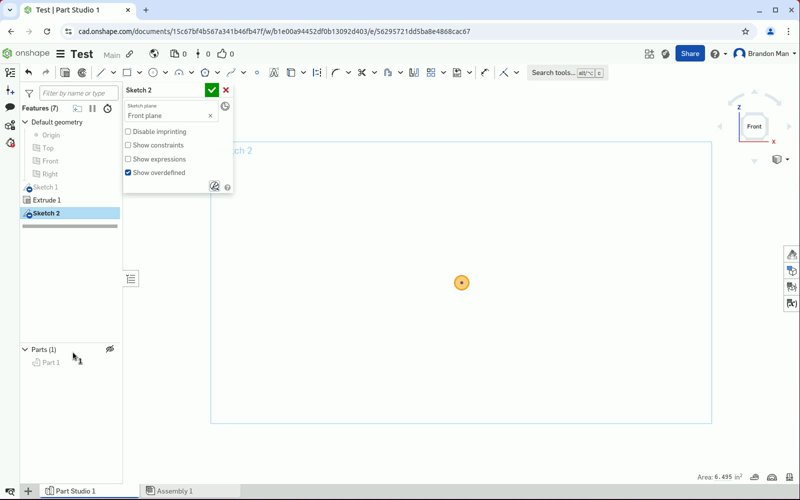
key(shift+y)
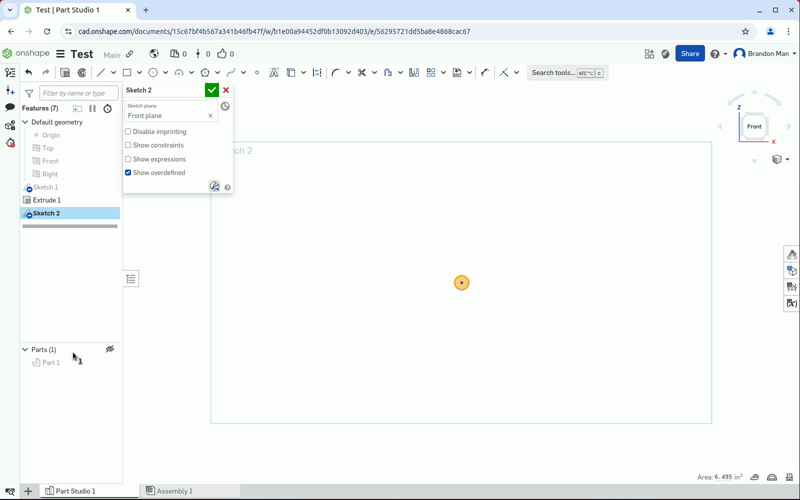
key(shift+e)
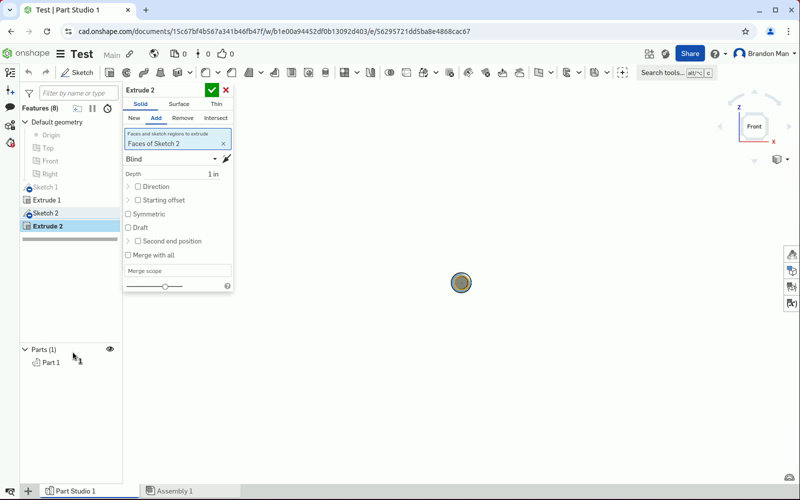
mouse_move(143, 106)
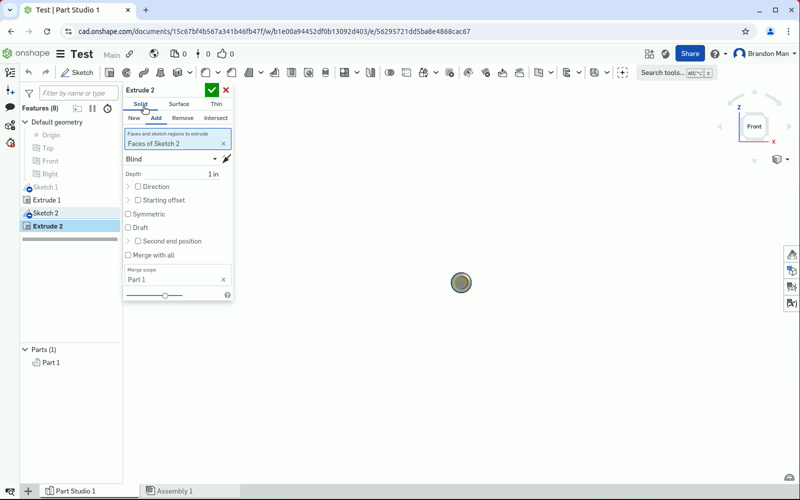
click(143, 106)
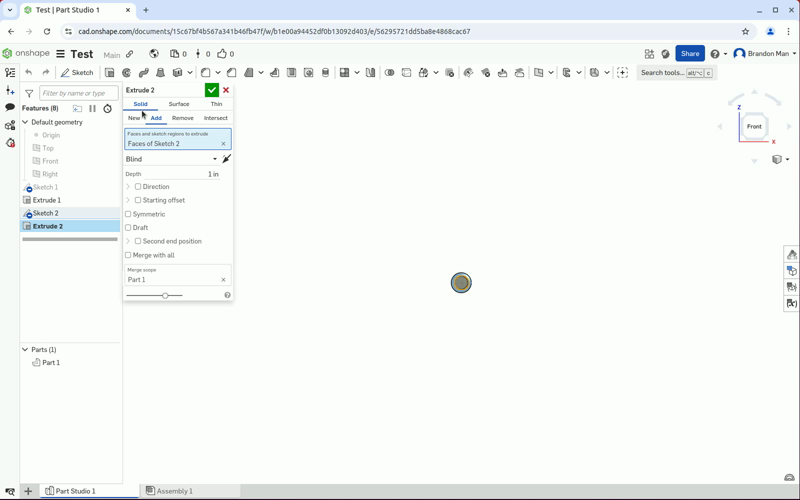
mouse_move(137, 120)
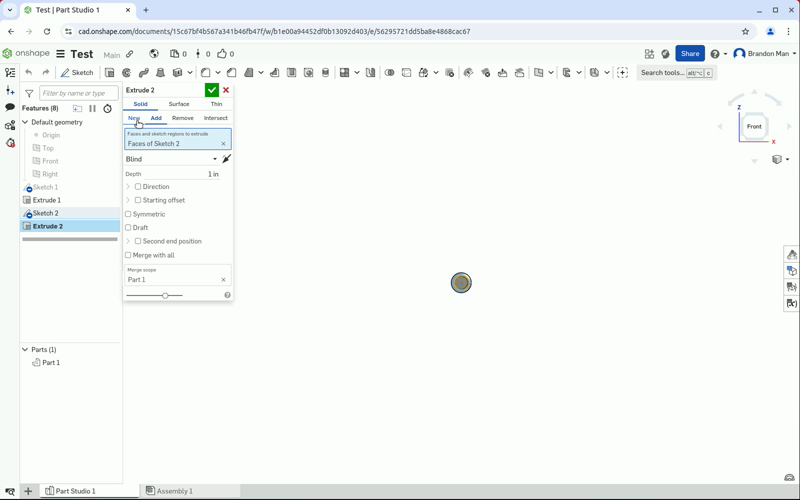
click(137, 120)
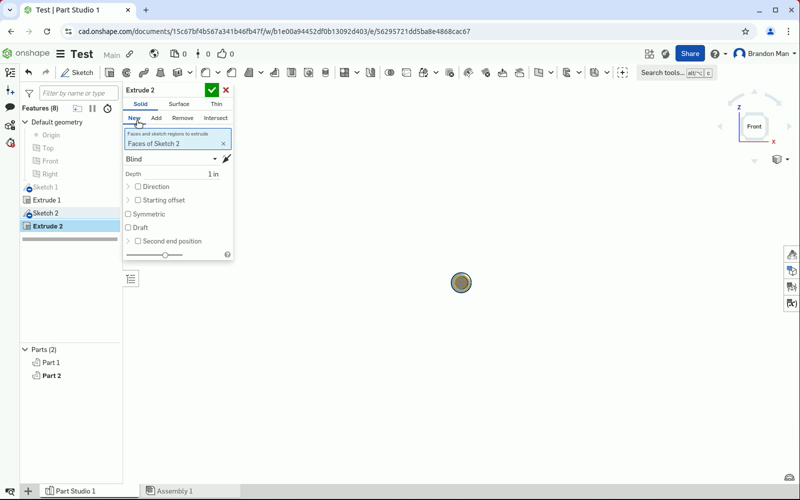
key(tab, 4)
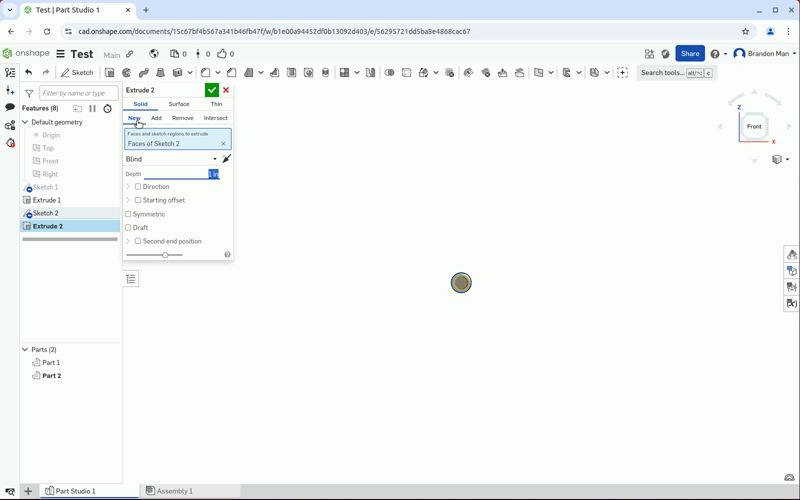
text(23.108)
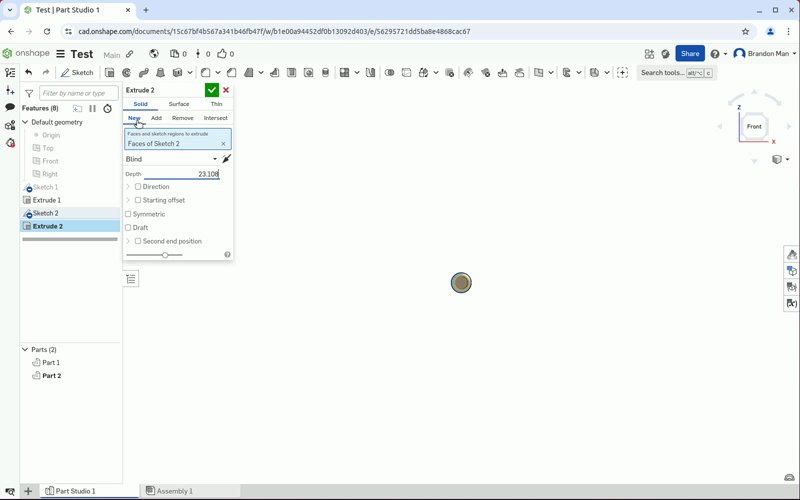
key(enter)
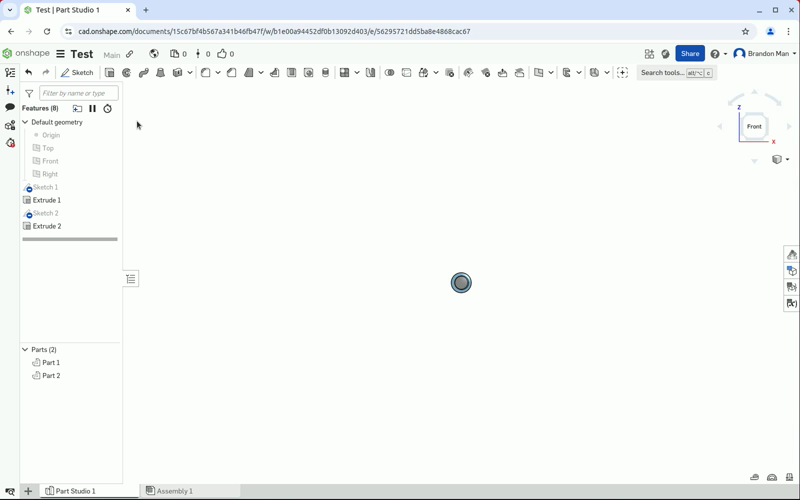
key(shift+h)
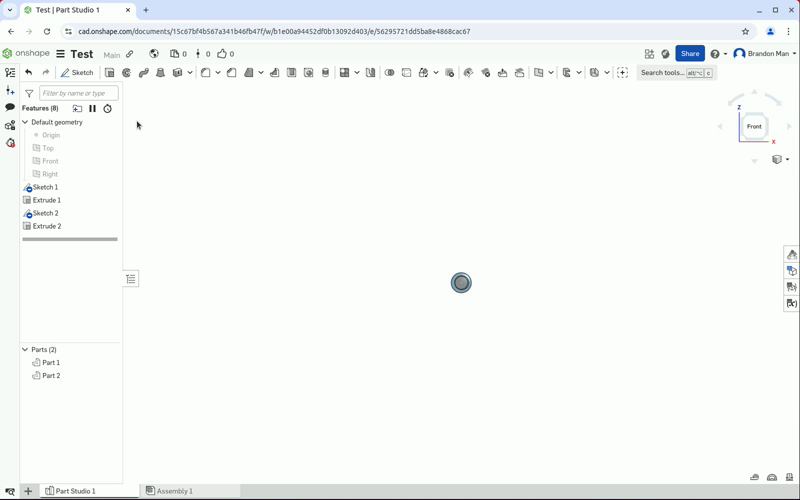
key(shift+h)
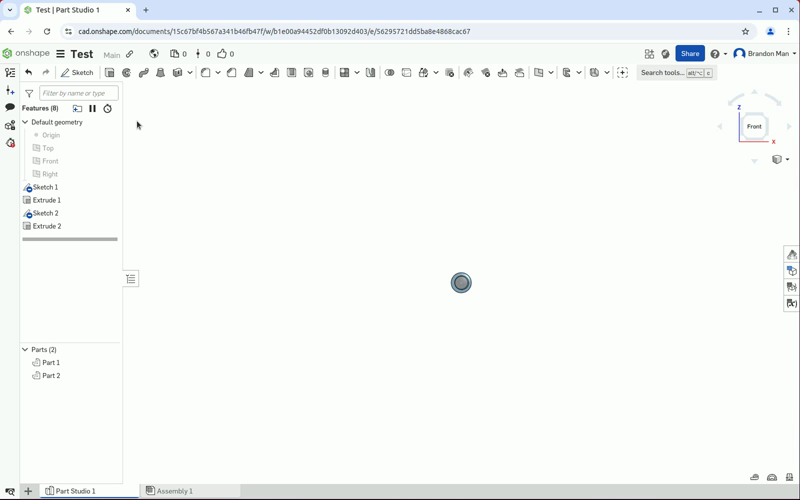
key(shift+7)
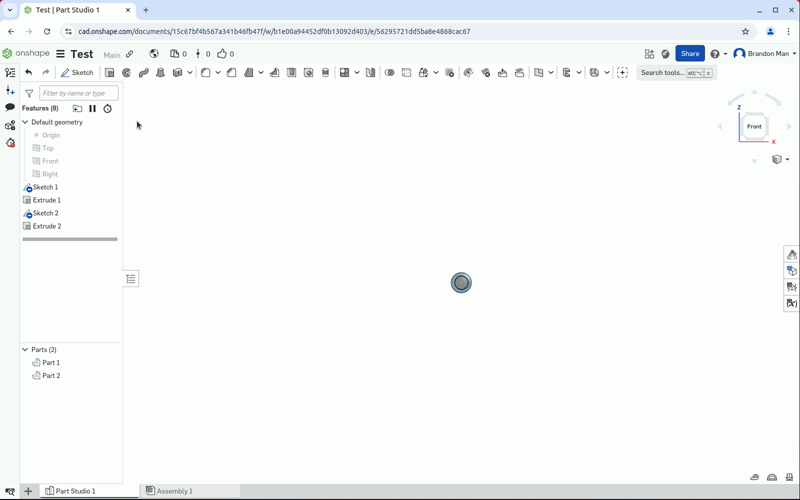
key(left, 2)
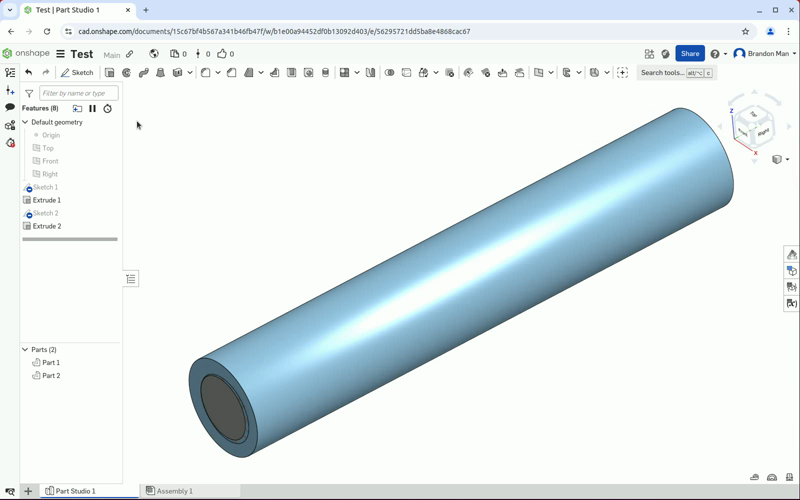
key(down, 2)
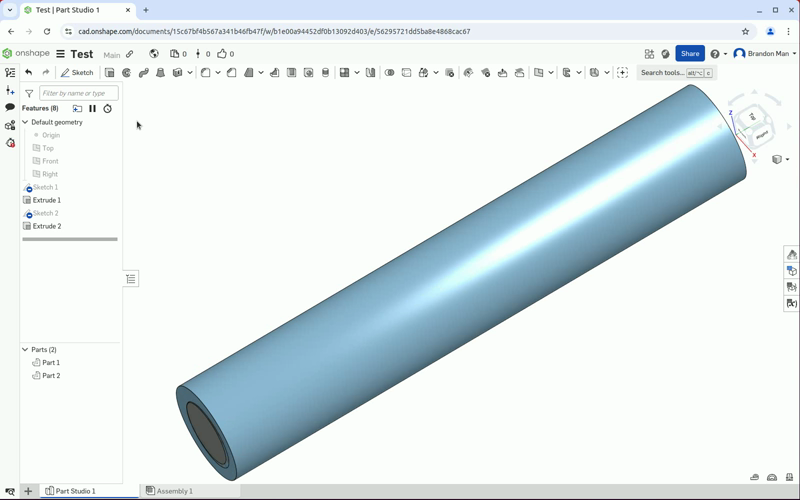
key(up, 2)
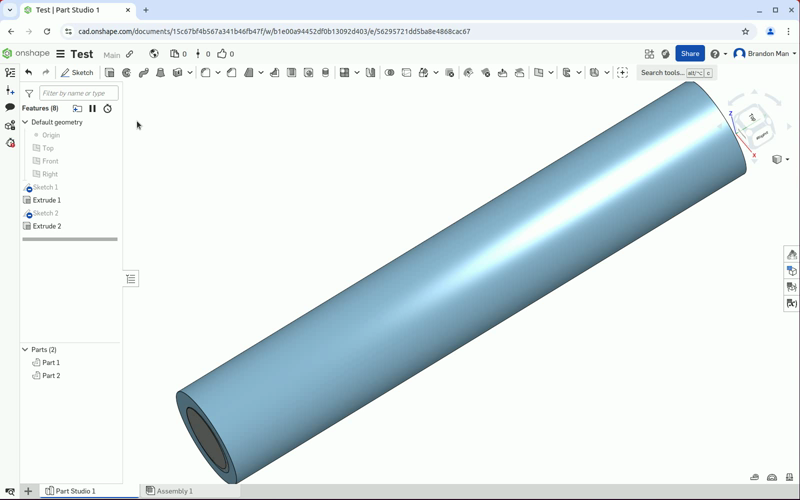
key(right, 2)
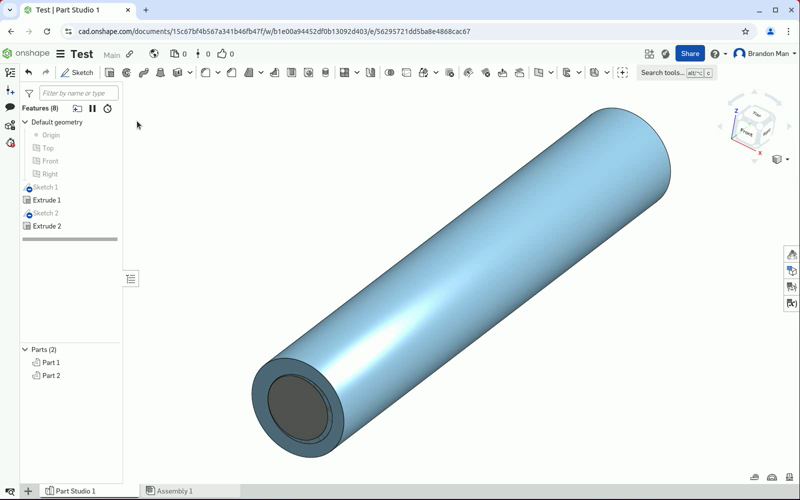
mouse_move(73, 189)
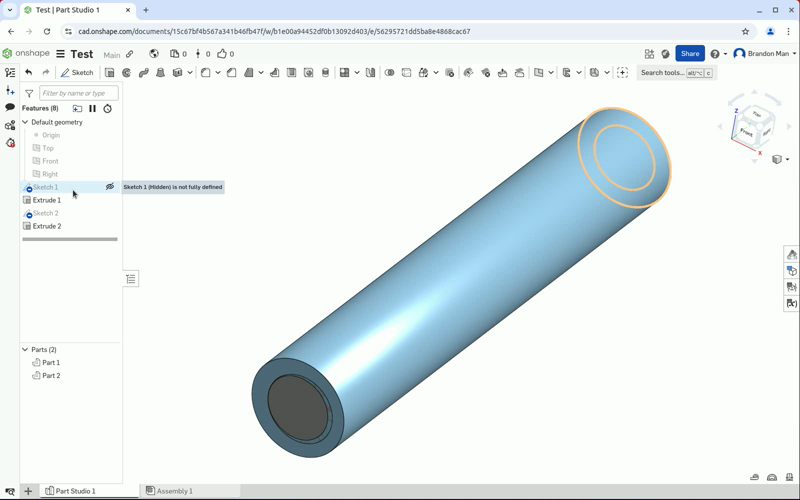
click(73, 189)